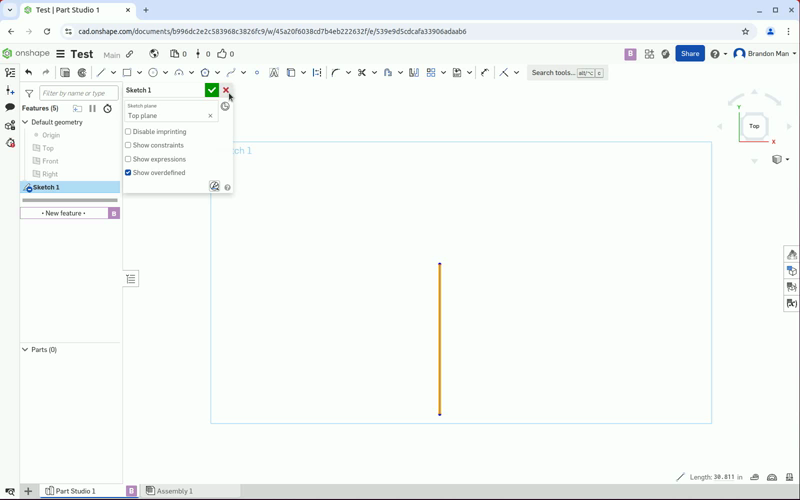
key(shift+h)
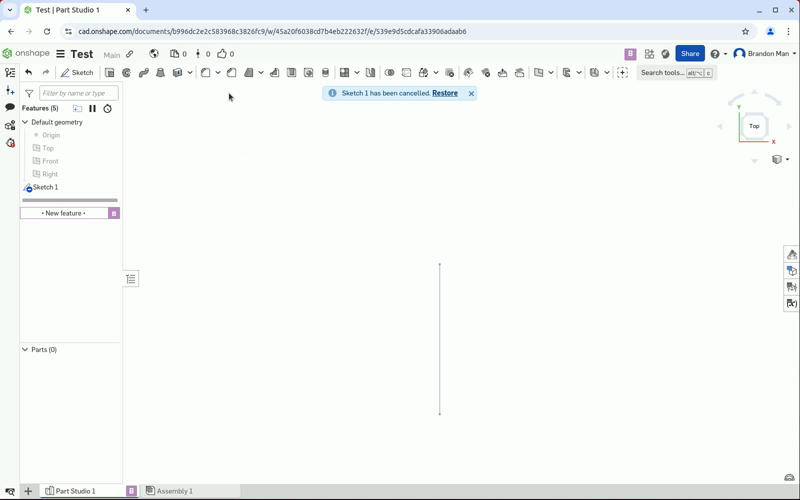
key(shift+s)
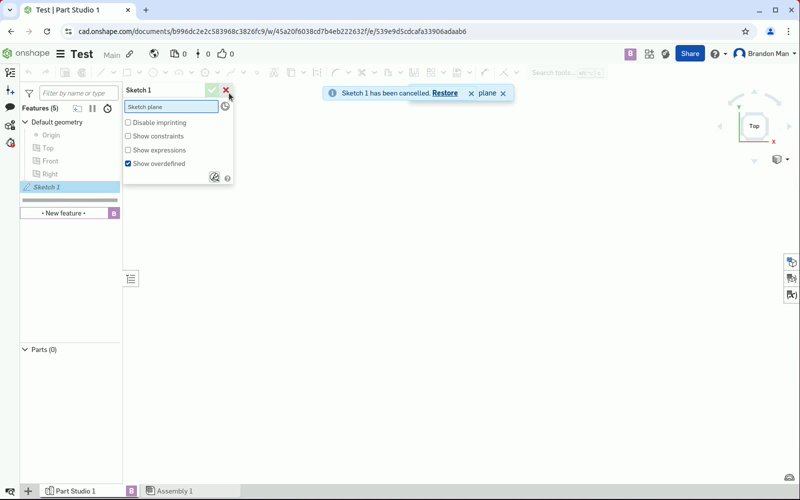
mouse_move(73, 150)
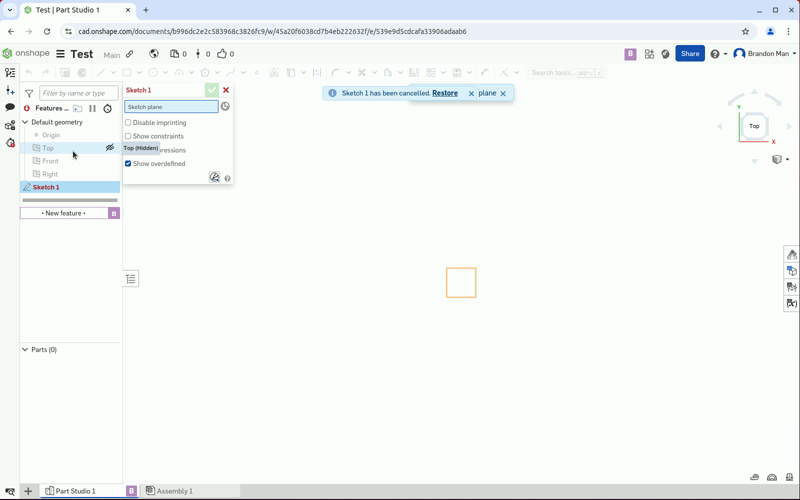
click(73, 150)
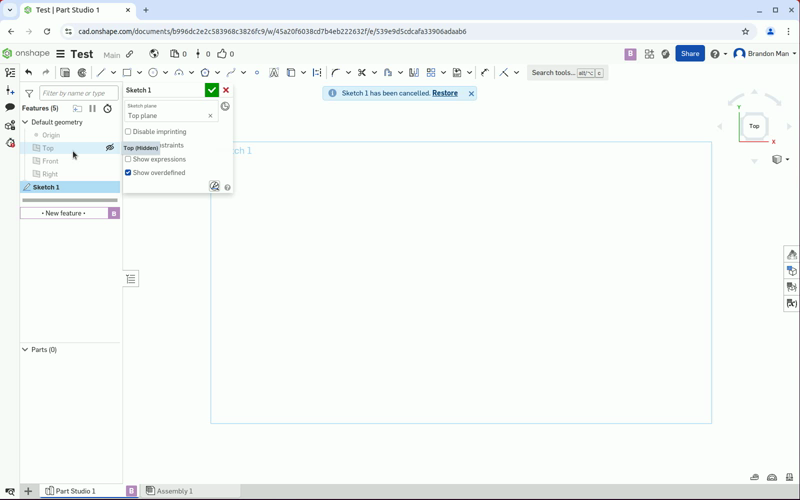
mouse_move(73, 352)
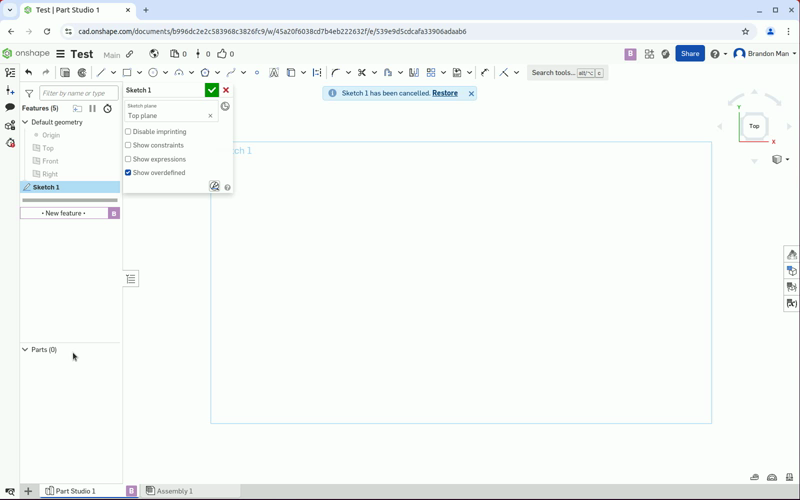
key(y)
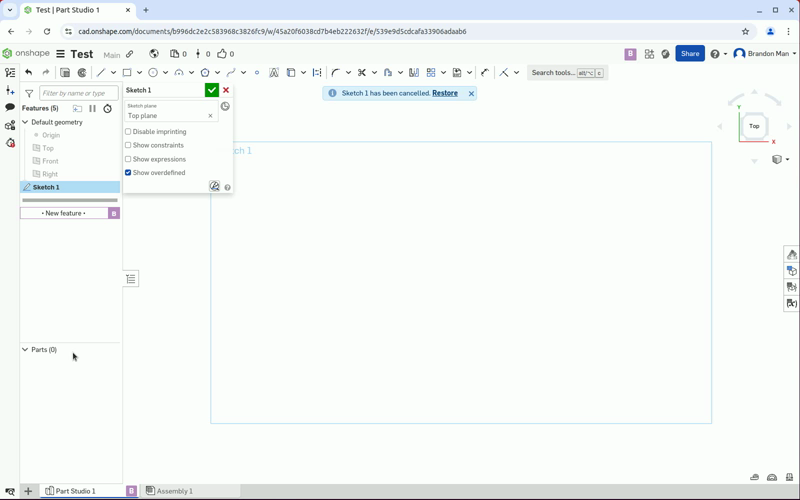
key(l)
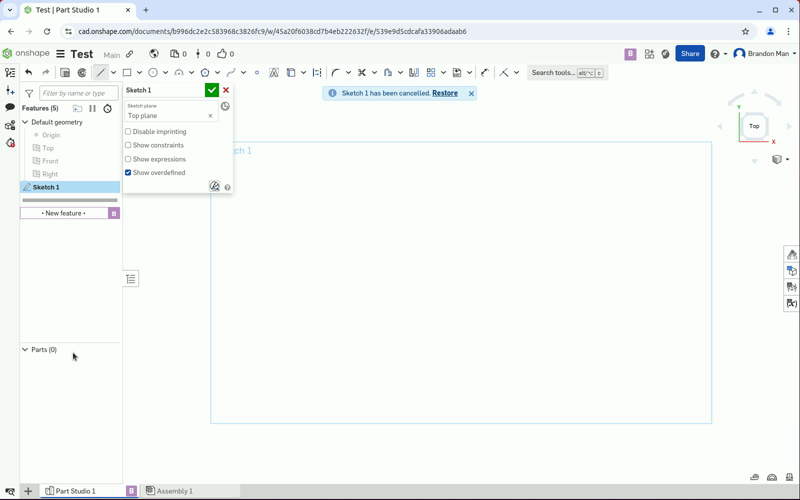
key_down(shift)
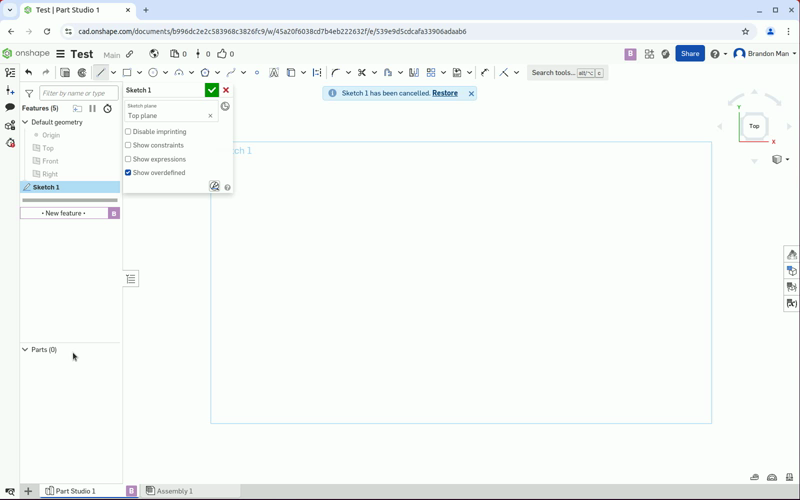
mouse_move(348, 361)
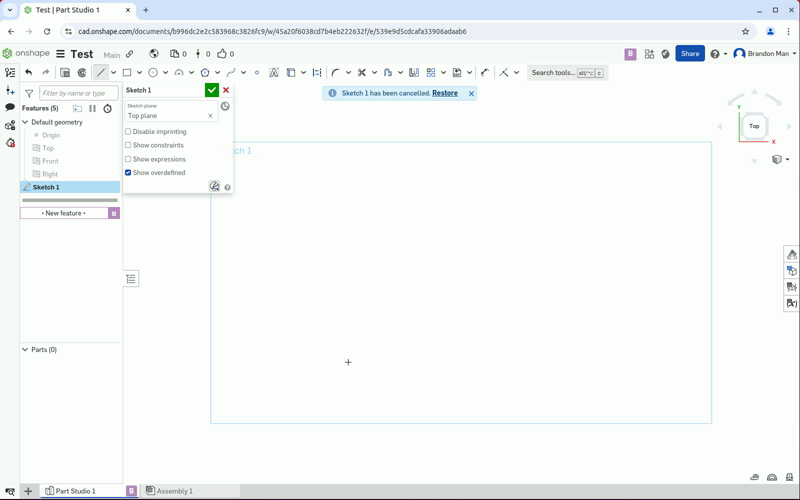
click(348, 361)
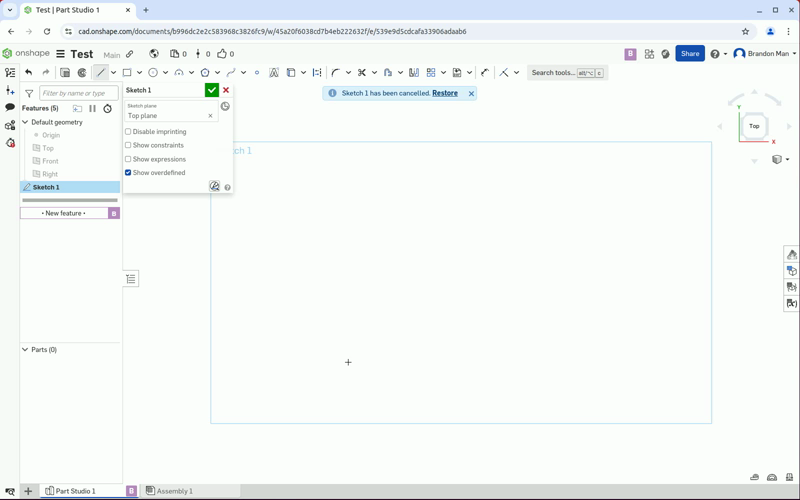
key_up(shift)
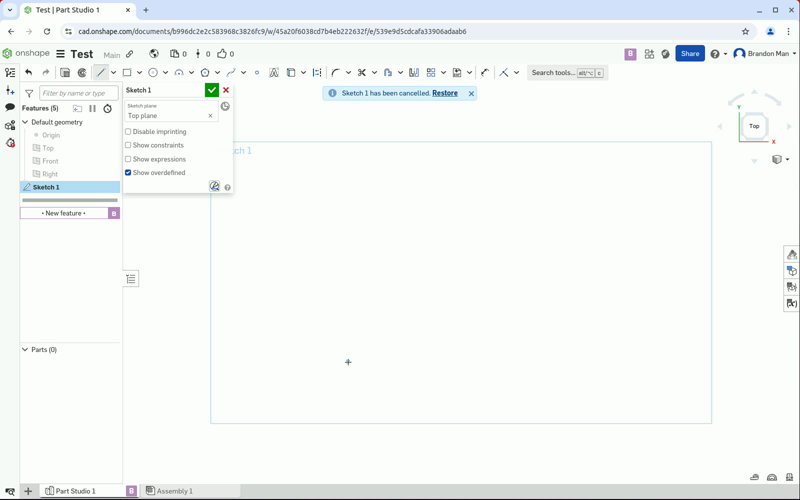
key_down(shift)
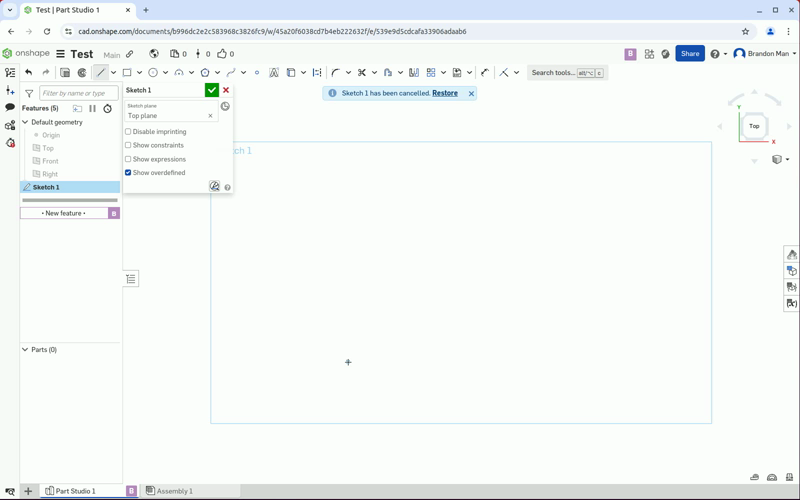
mouse_move(572, 361)
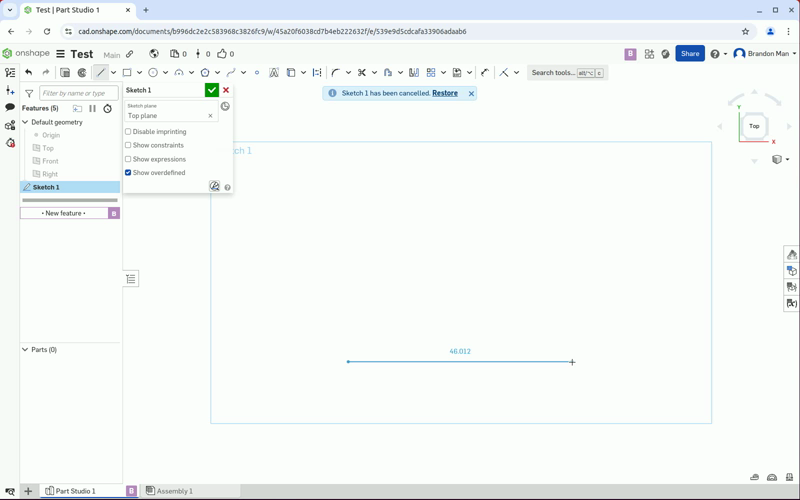
click(572, 361)
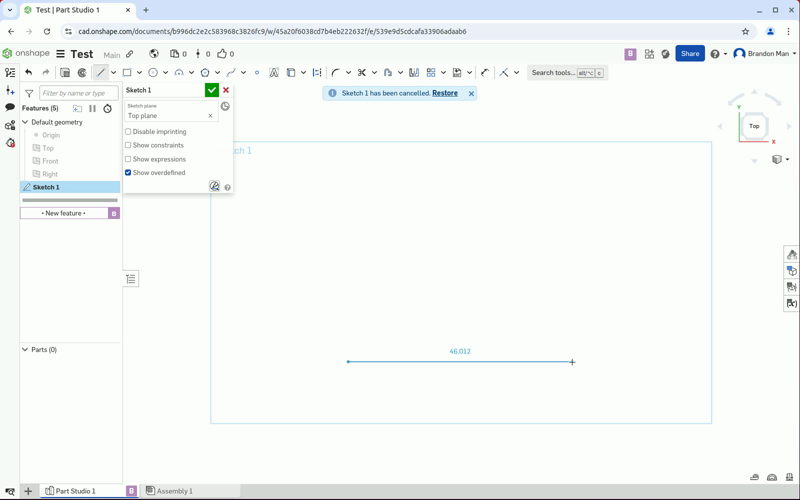
key_up(shift)
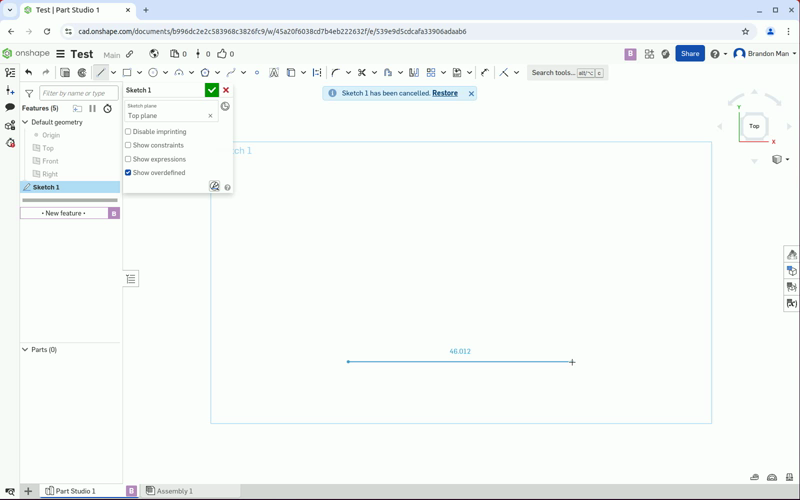
key_down(shift)
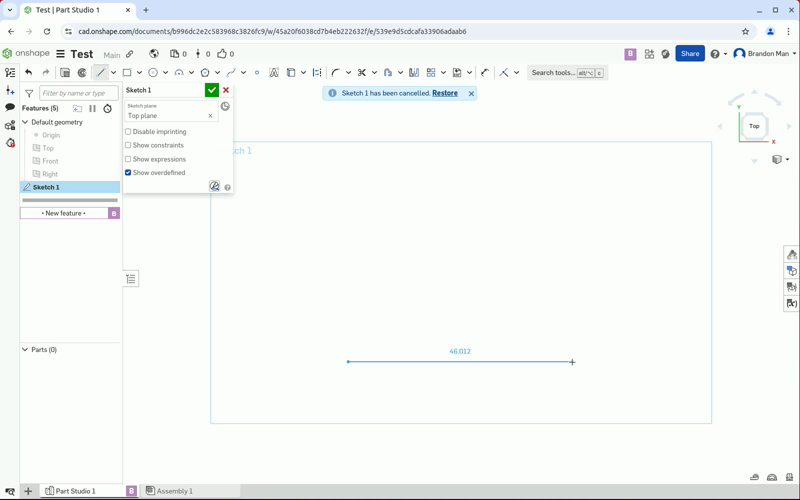
mouse_move(572, 205)
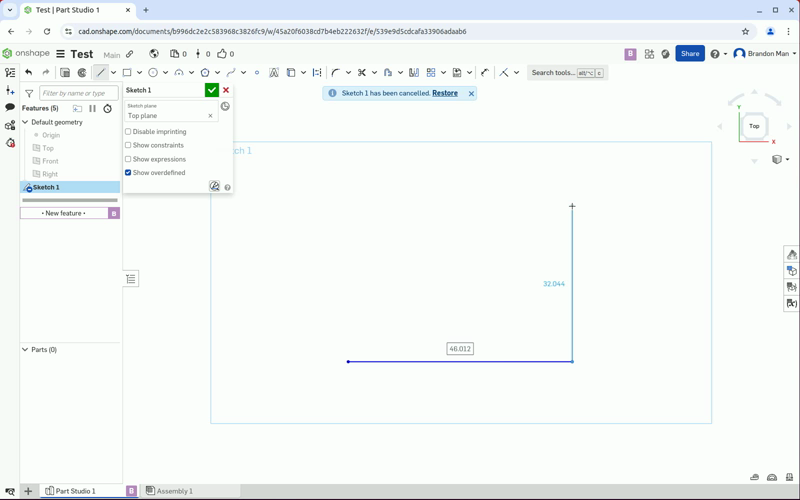
click(572, 205)
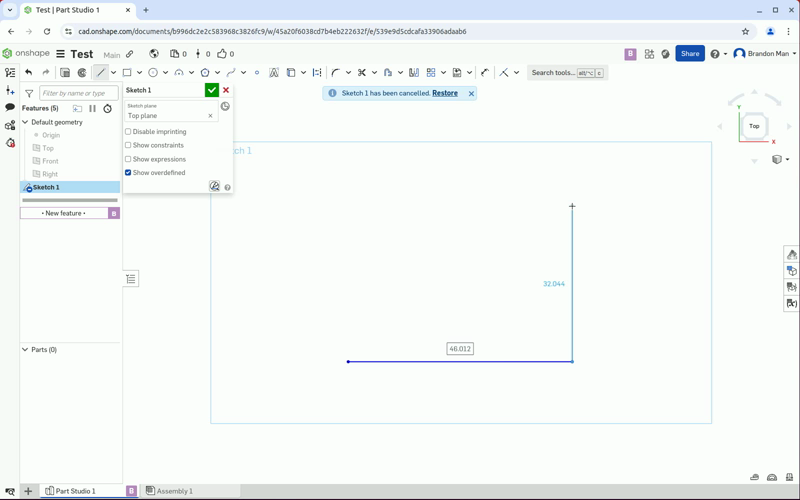
key_up(shift)
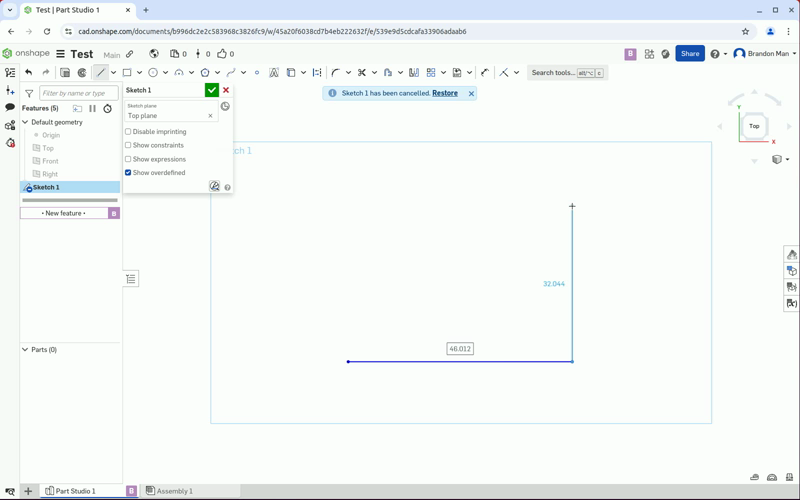
key_down(shift)
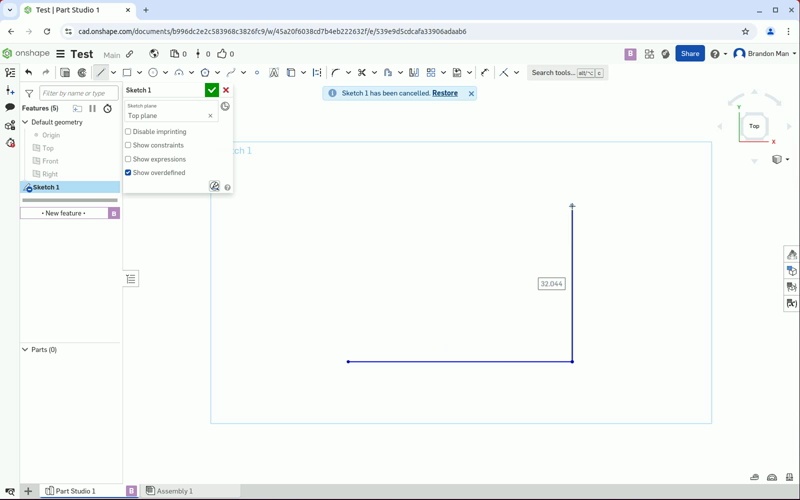
mouse_move(348, 205)
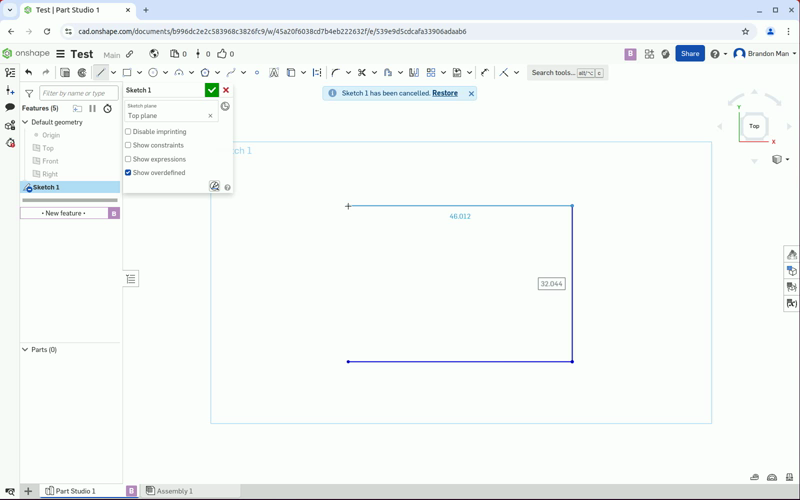
click(348, 205)
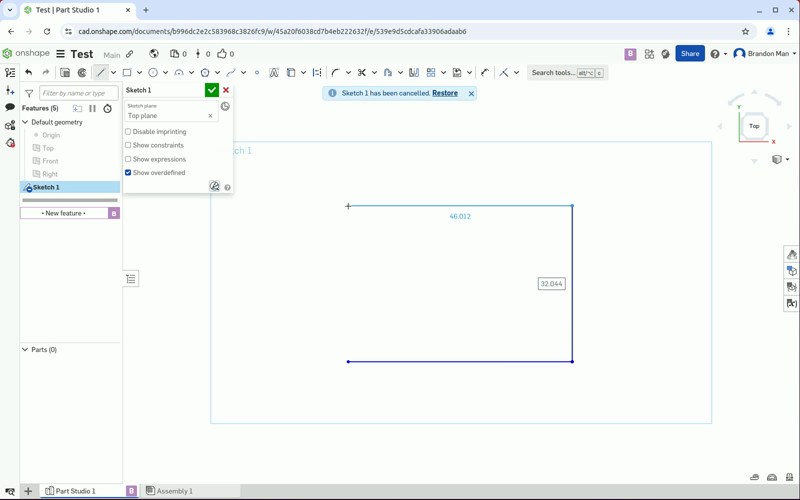
key_up(shift)
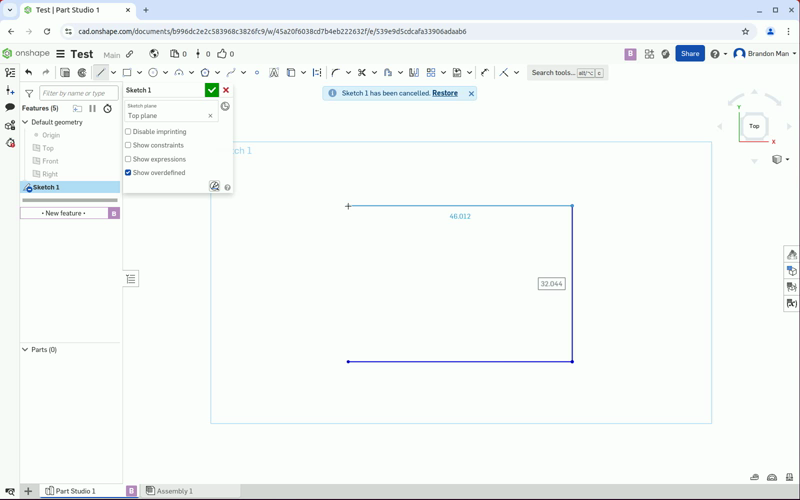
key_down(shift)
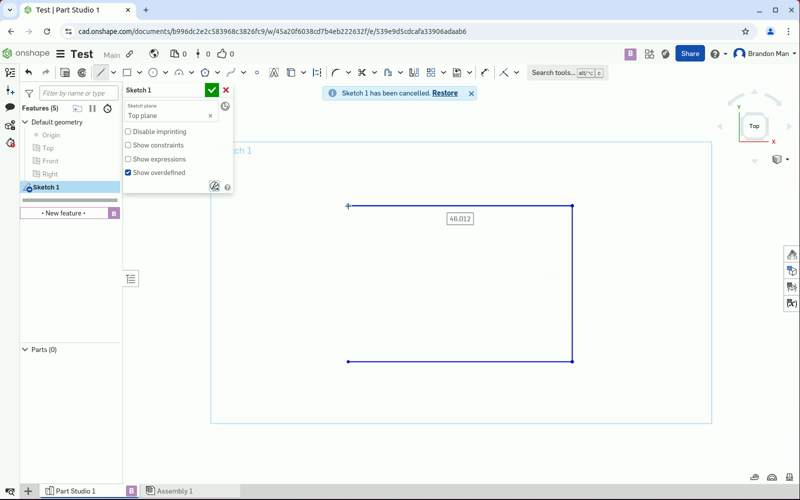
mouse_move(348, 361)
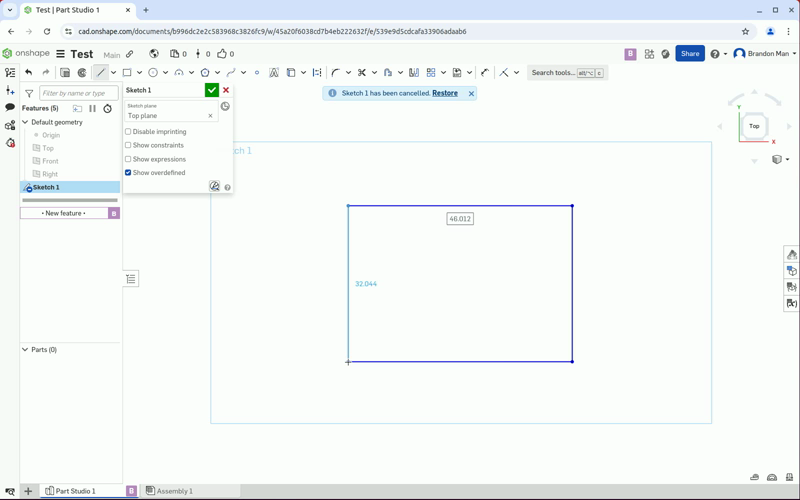
key_up(shift)
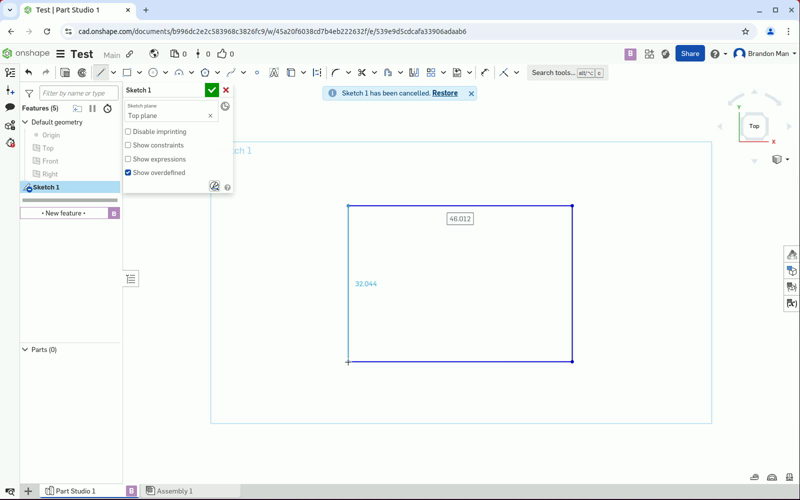
click(348, 361)
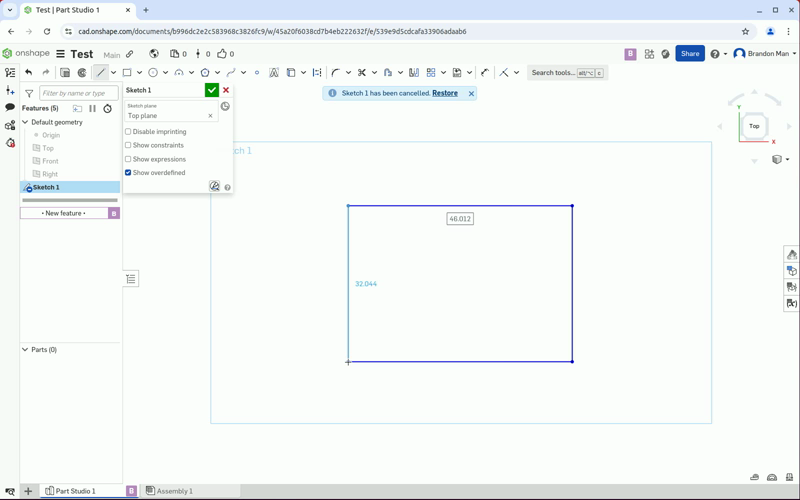
key(esc)
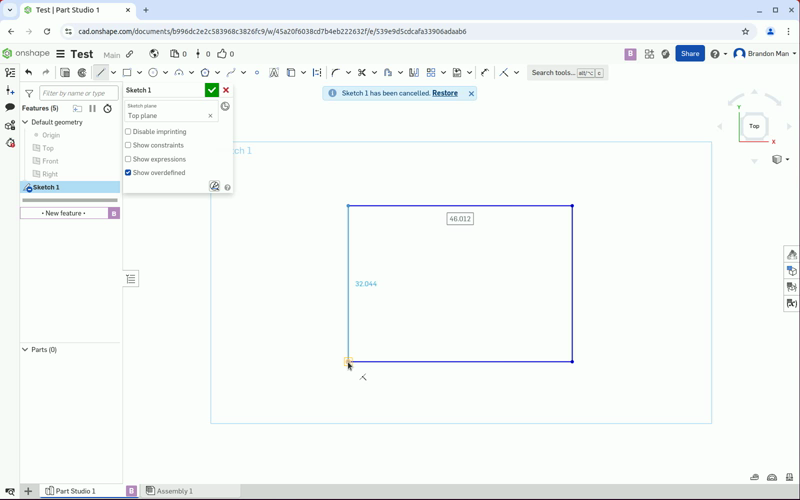
mouse_move(406, 265)
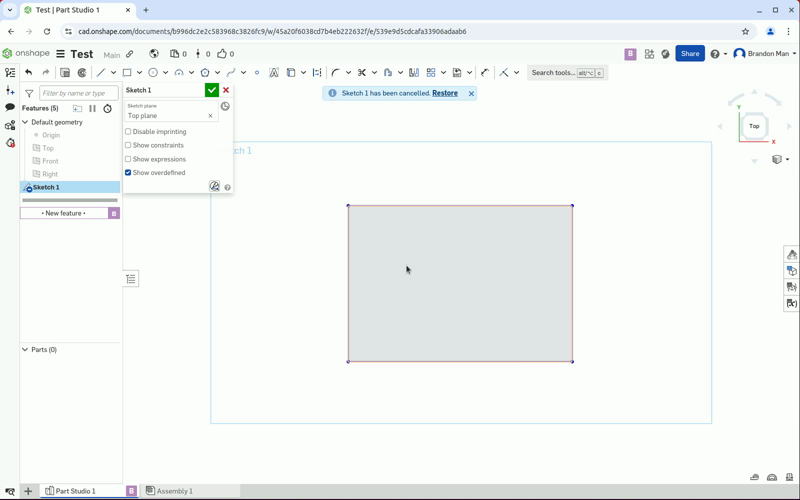
click(406, 265)
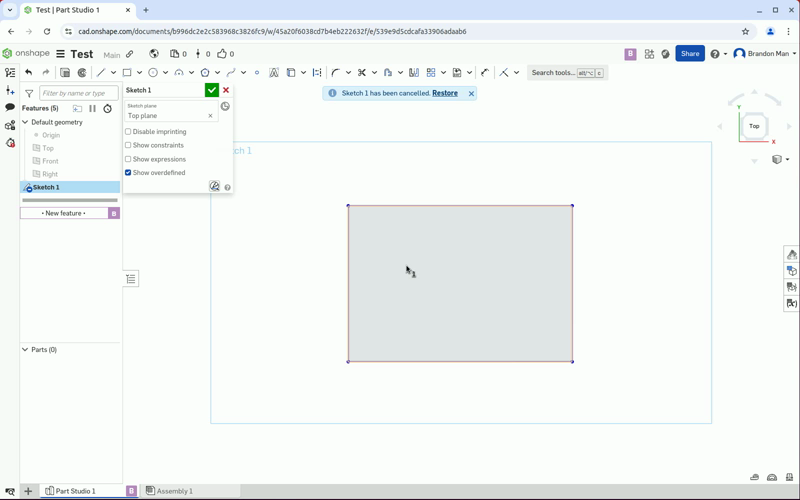
mouse_move(73, 352)
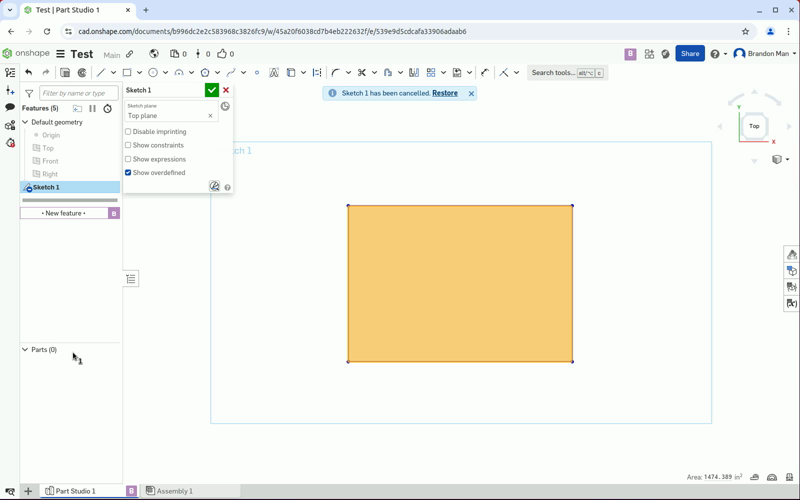
key(shift+y)
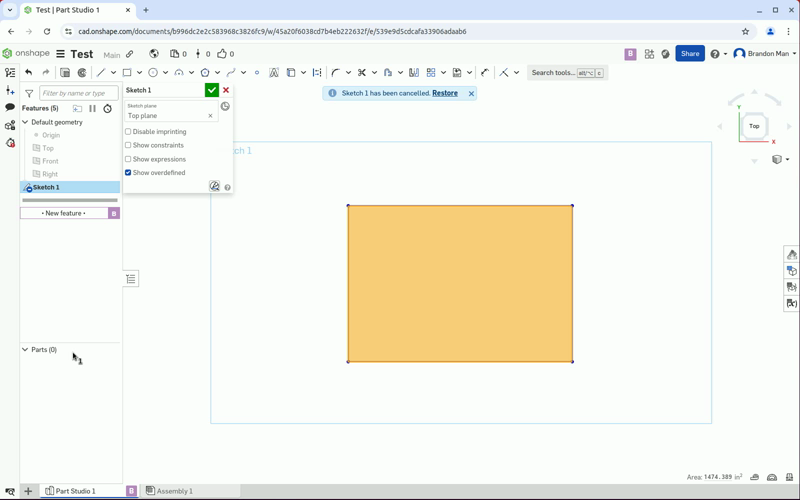
key(shift+e)
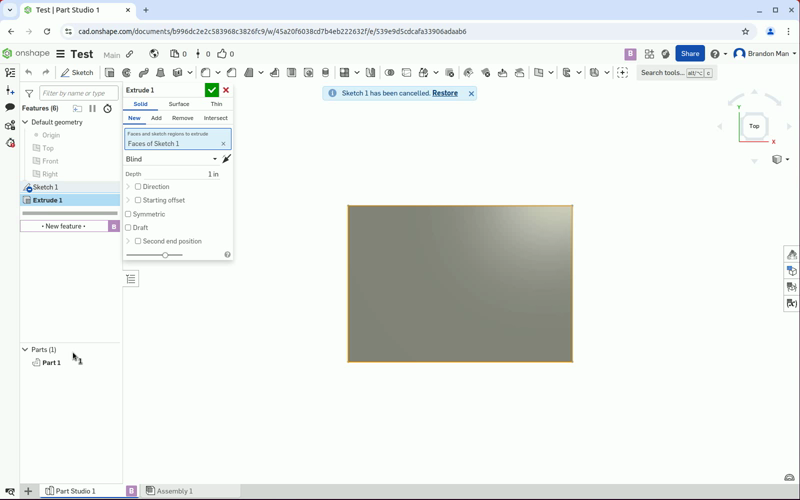
mouse_move(143, 106)
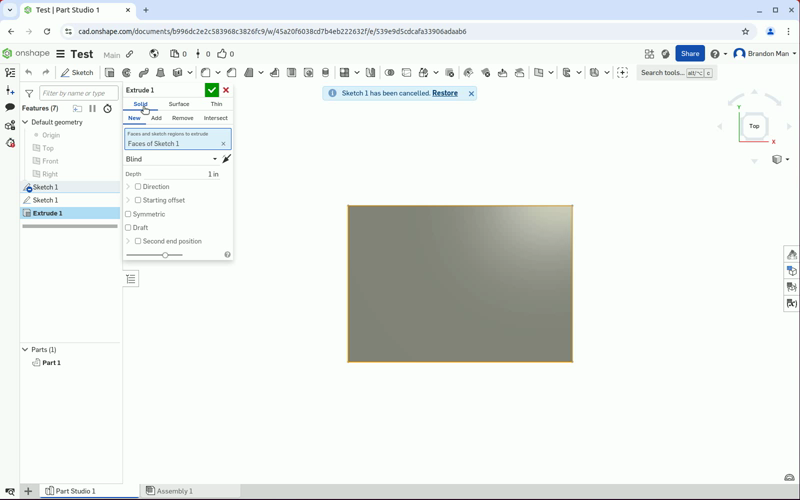
click(143, 106)
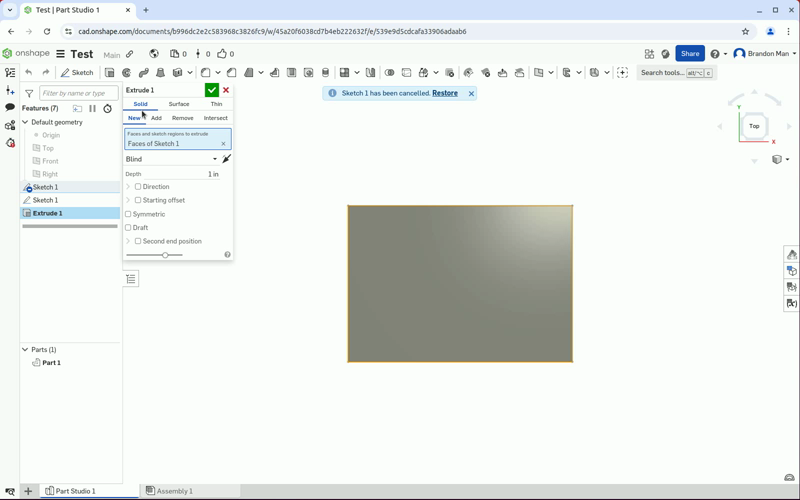
mouse_move(137, 120)
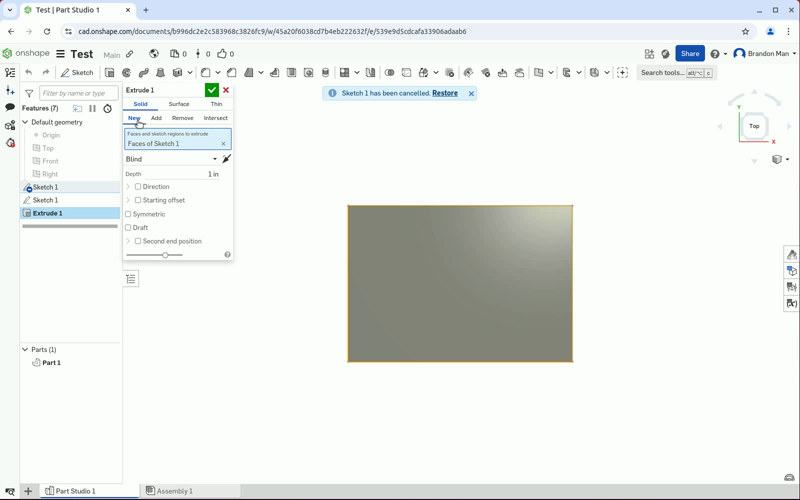
click(137, 120)
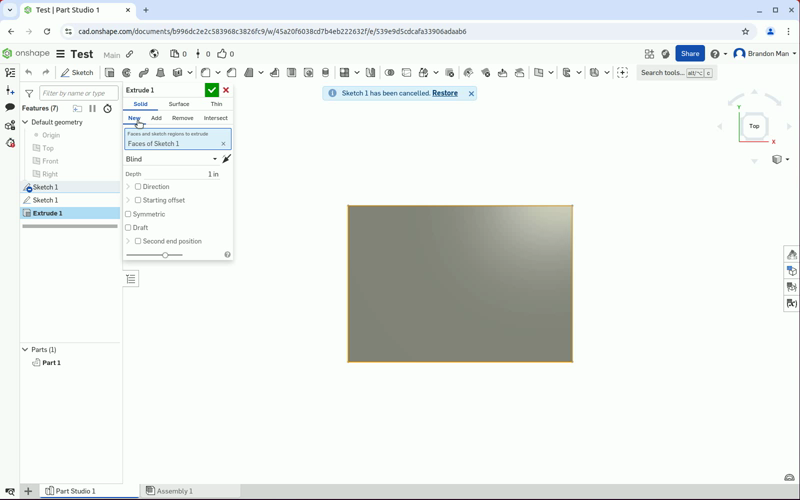
key(tab, 4)
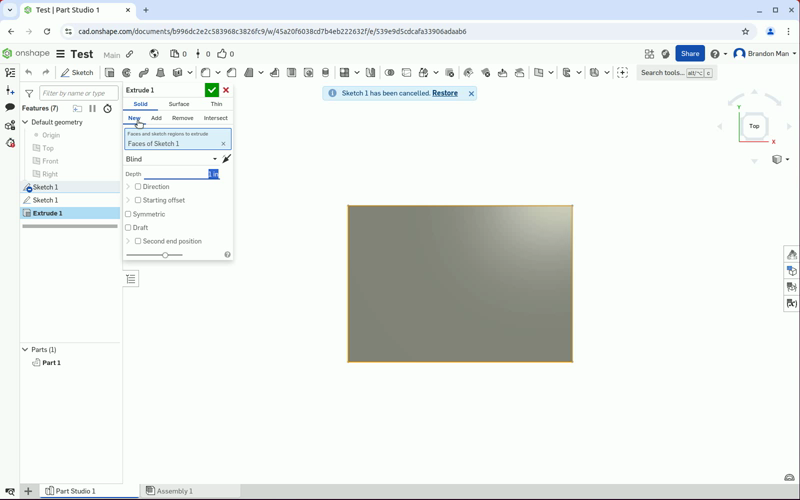
text(8.425)
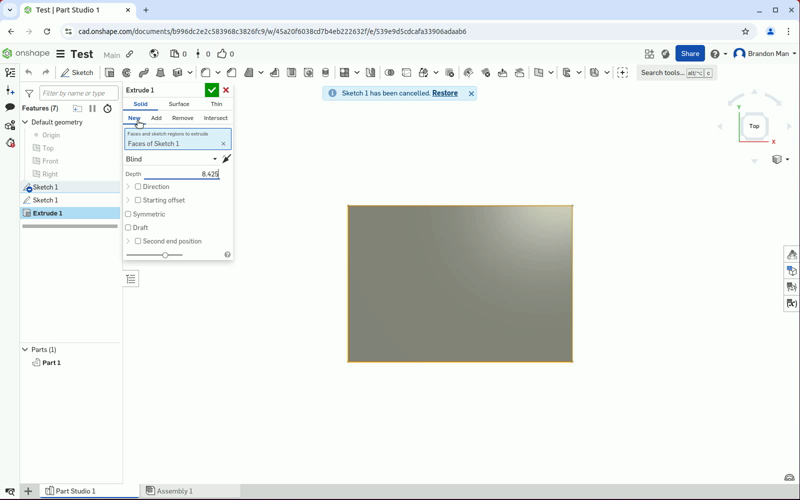
key(enter)
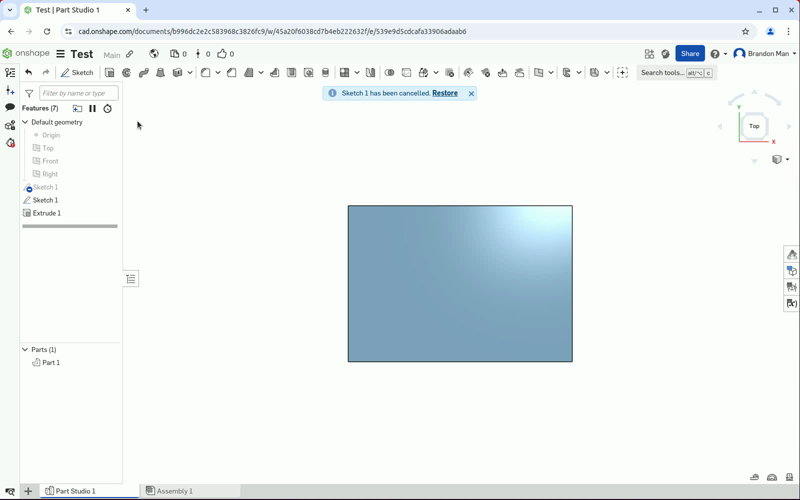
key(shift+h)
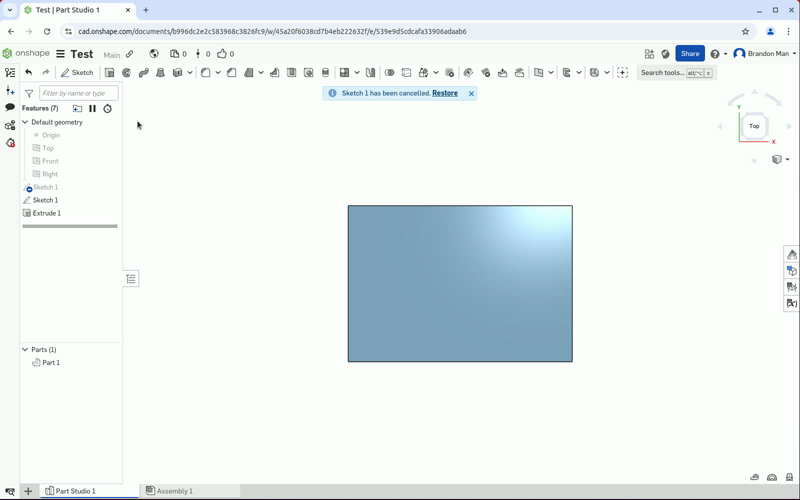
key(shift+h)
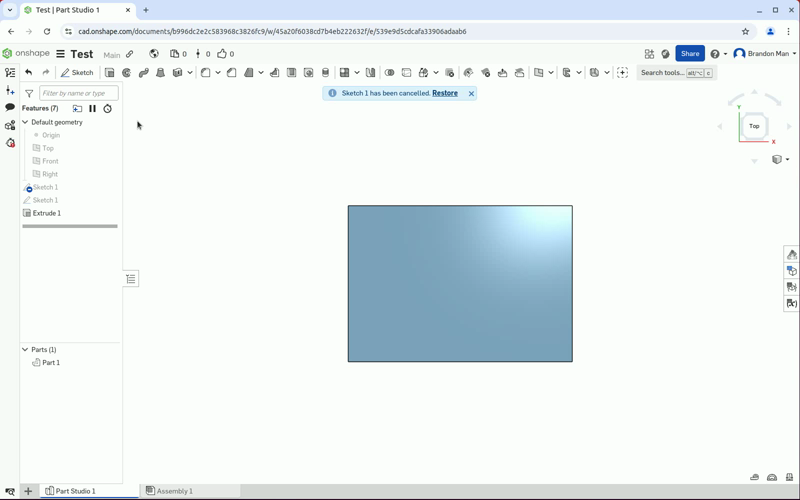
mouse_move(73, 189)
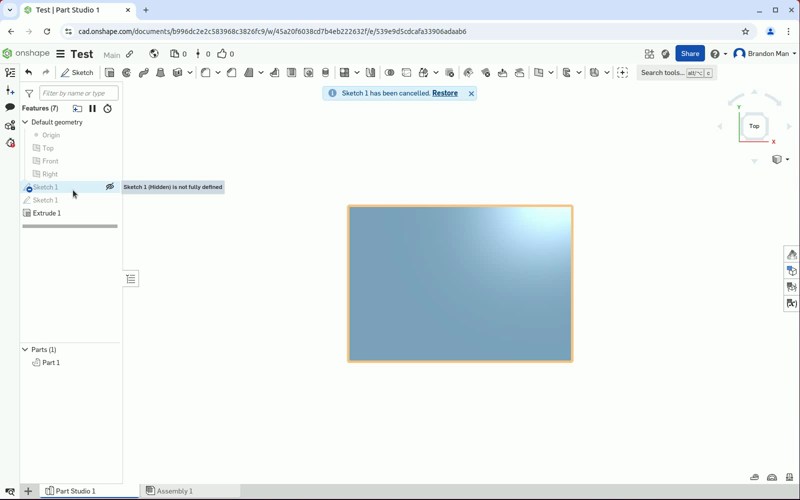
click(73, 189)
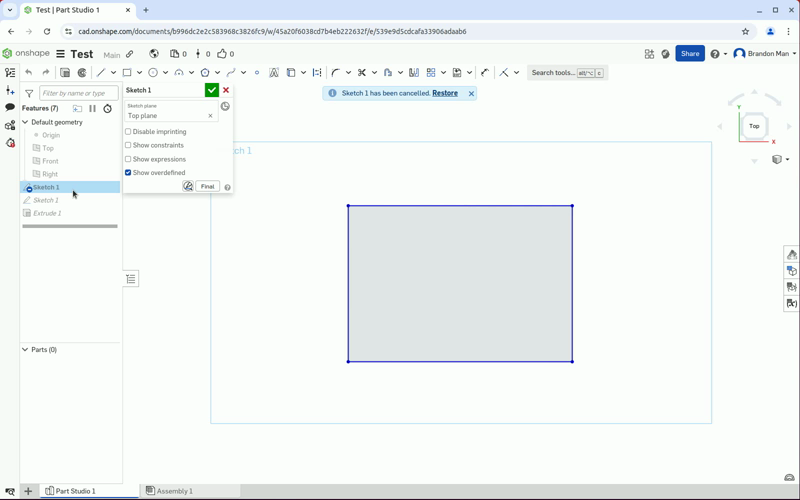
mouse_move(229, 92)
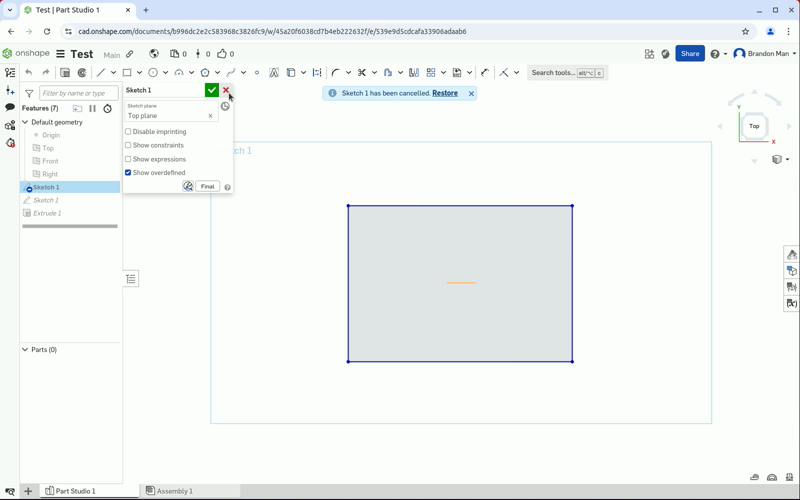
click(229, 92)
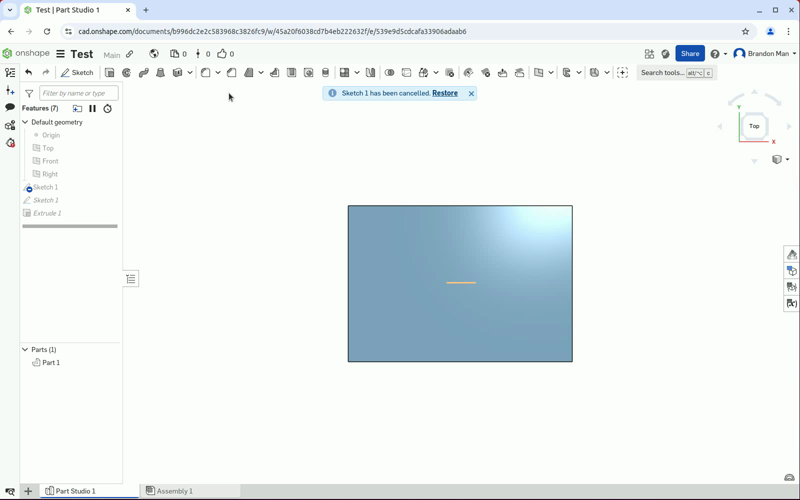
mouse_move(541, 75)
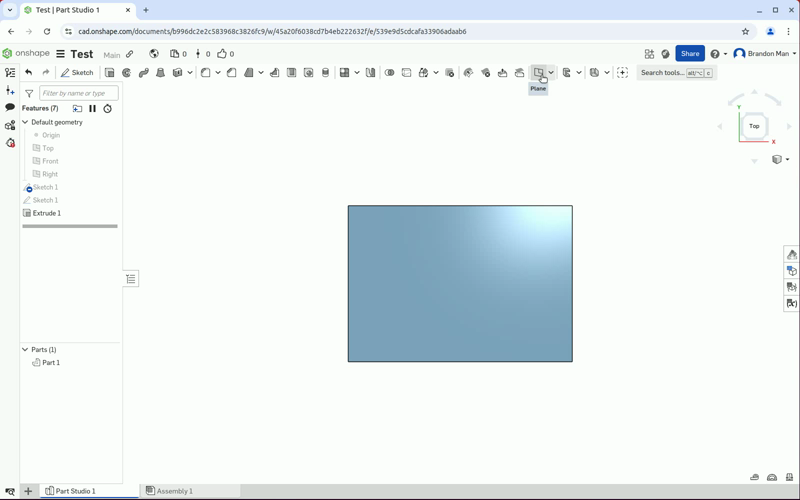
click(541, 75)
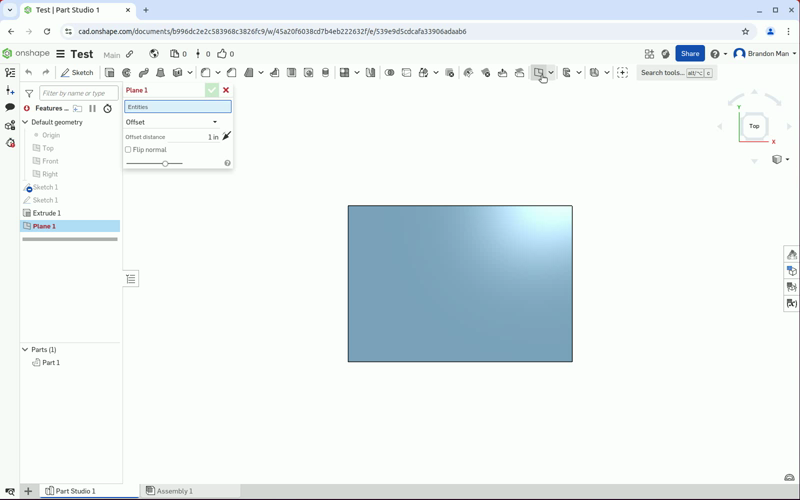
mouse_move(73, 150)
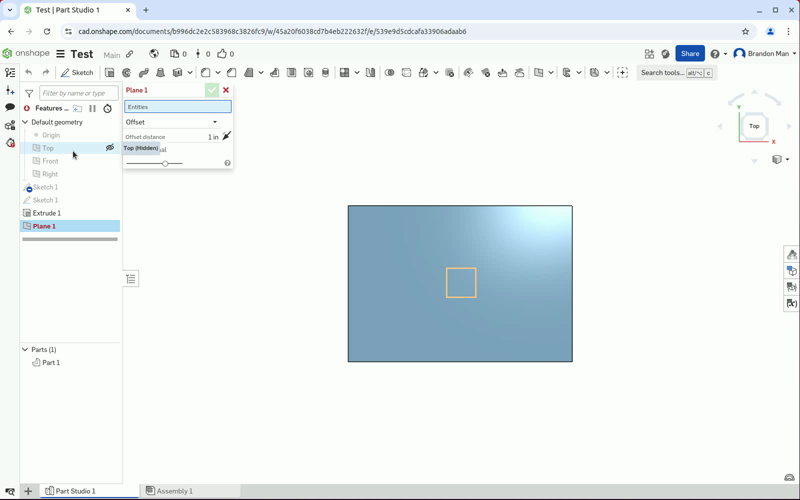
click(73, 150)
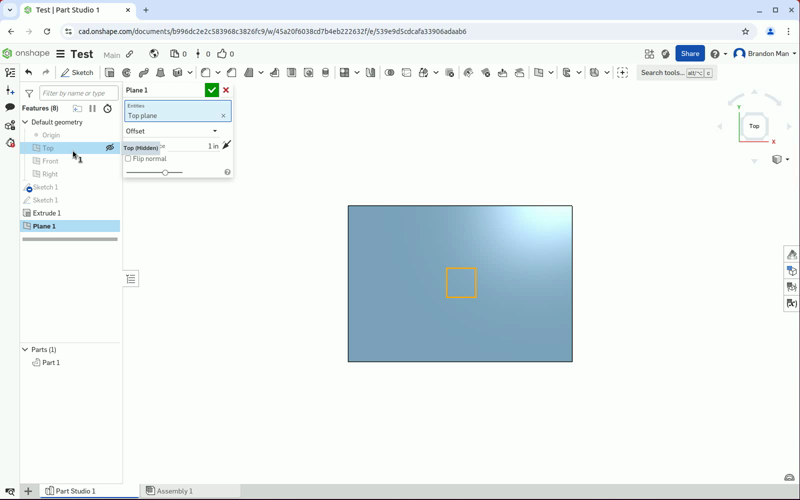
key(tab, 2)
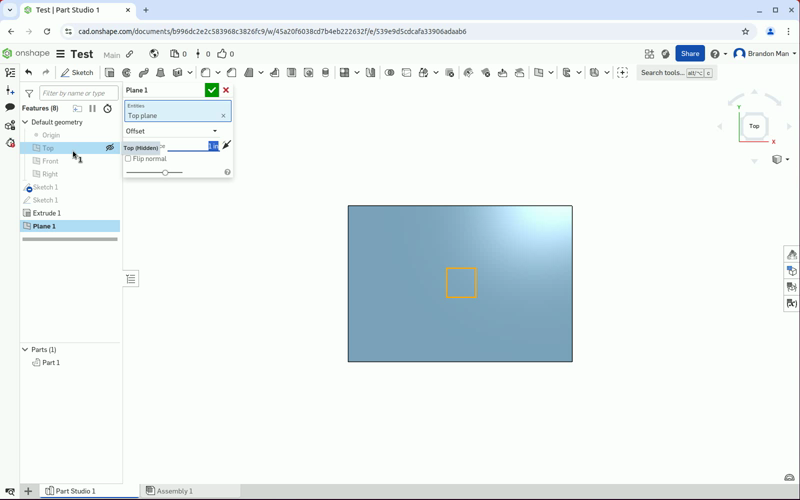
text(8.411)
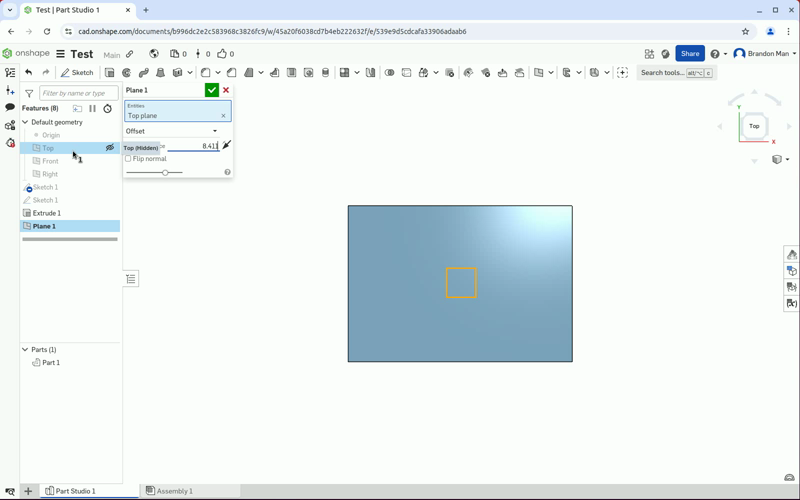
key(enter, 2)
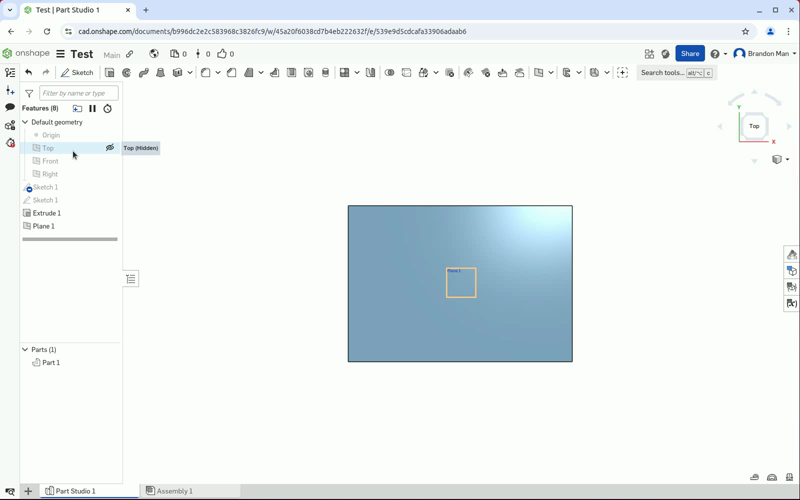
key(shift+s)
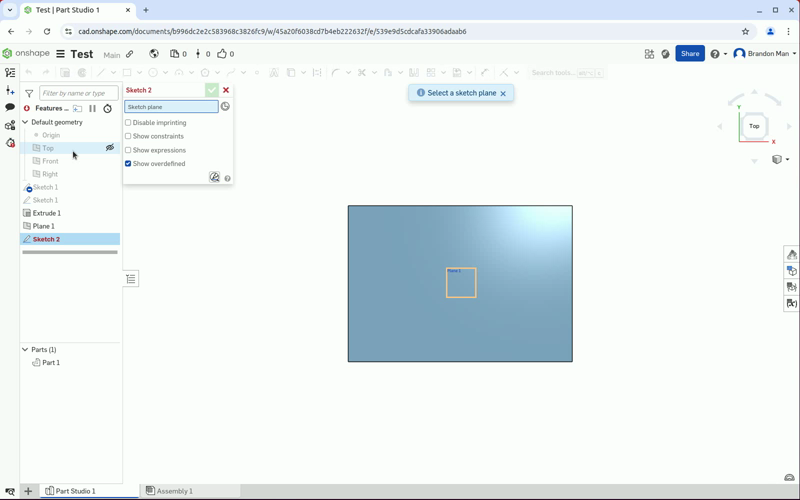
mouse_move(73, 228)
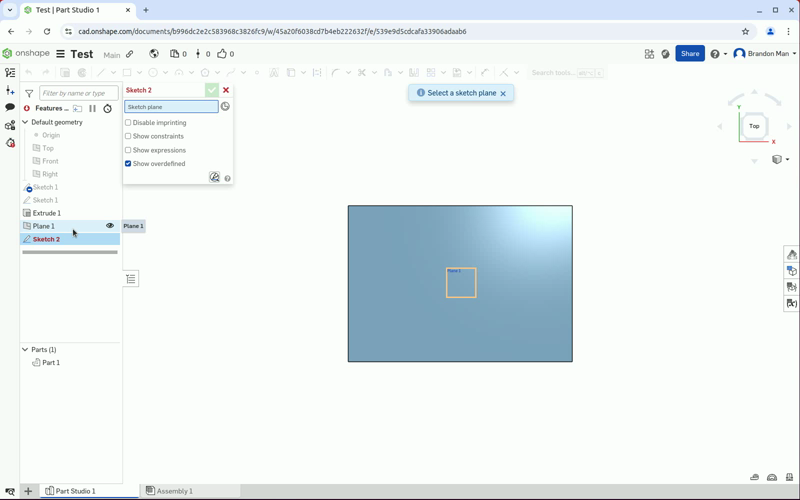
click(73, 228)
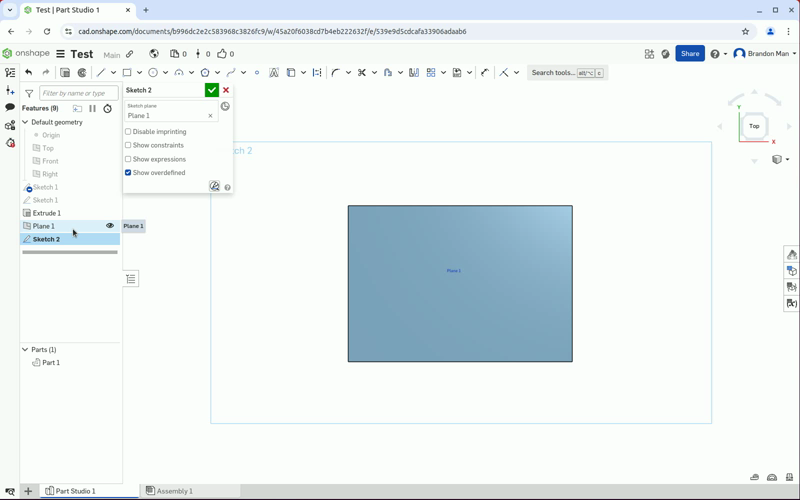
mouse_move(73, 352)
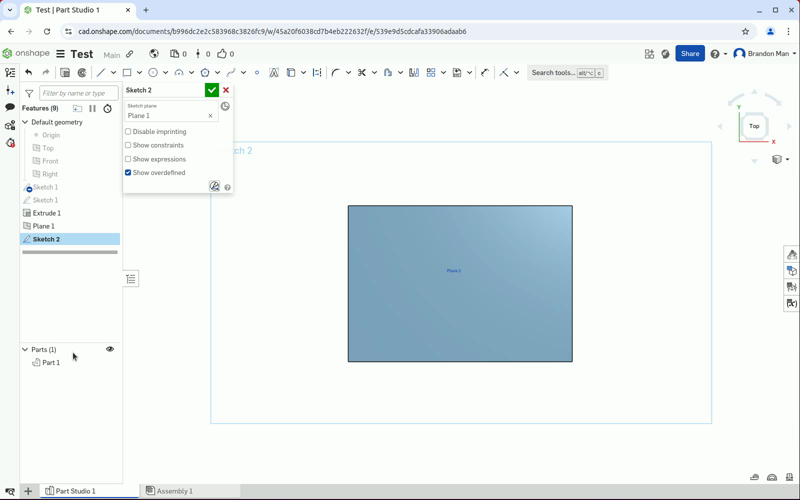
key(y)
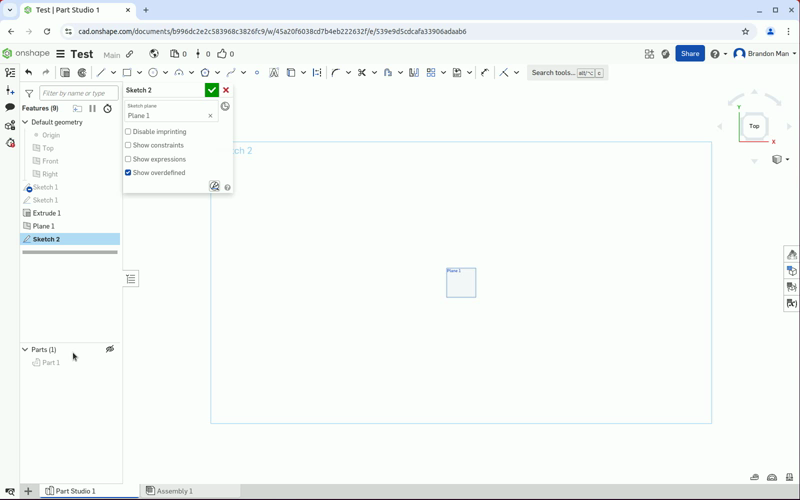
key(l)
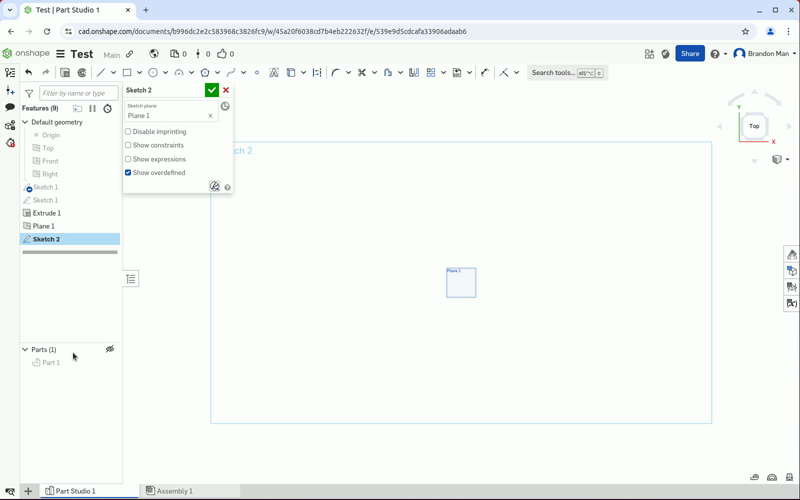
key_down(shift)
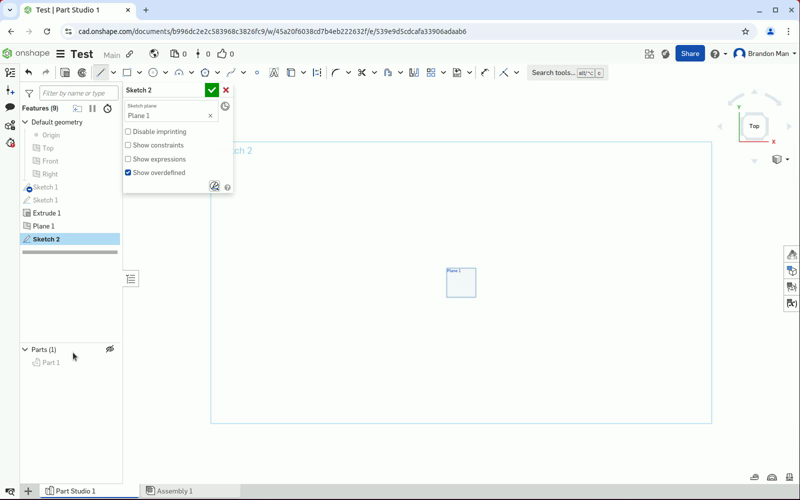
mouse_move(382, 314)
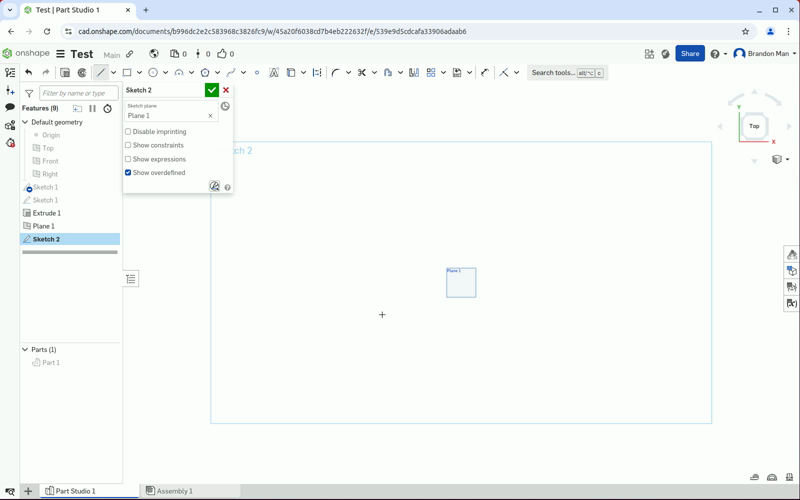
click(382, 314)
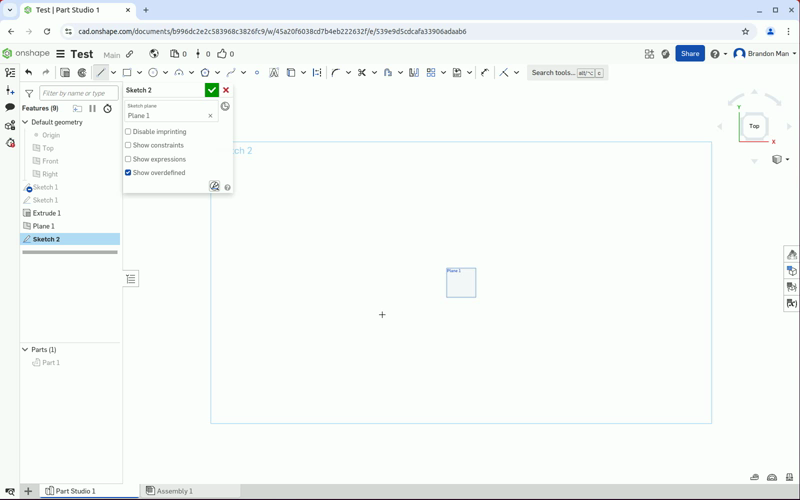
key_up(shift)
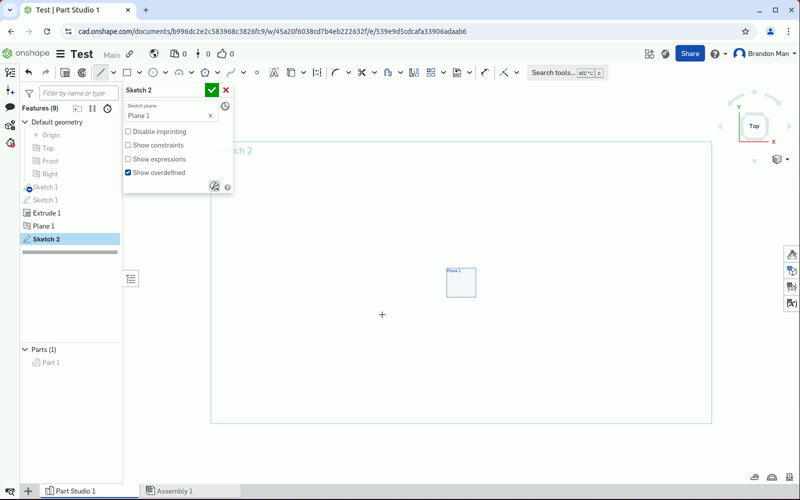
key_down(shift)
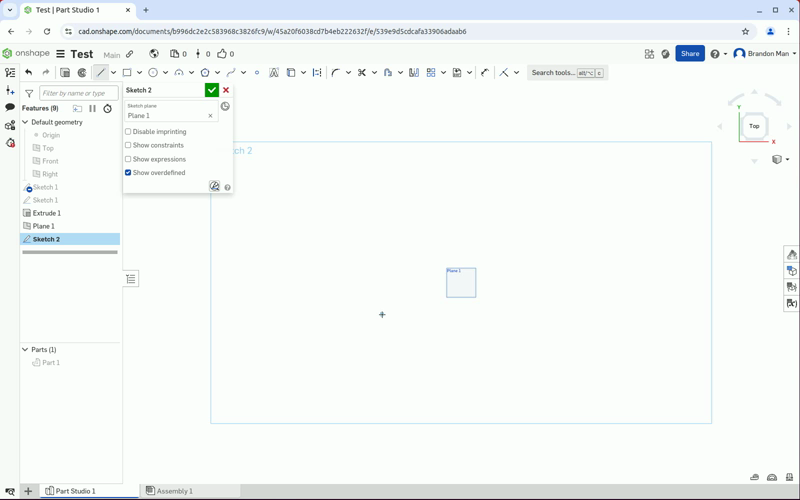
mouse_move(412, 314)
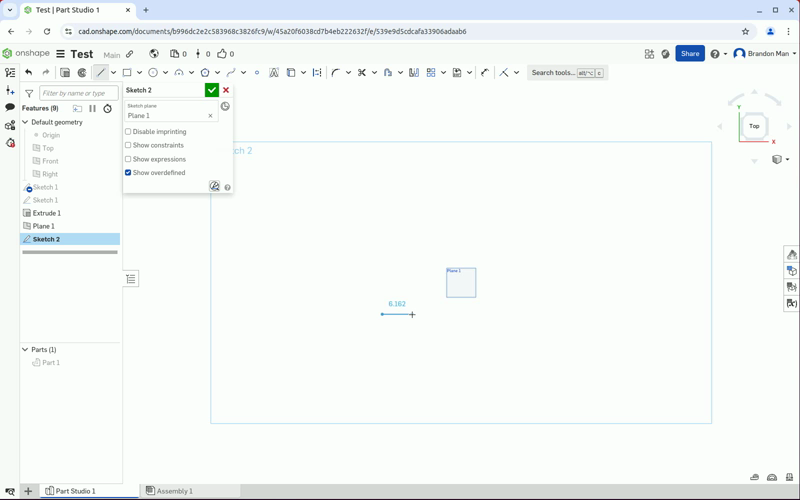
mouse_move(417, 314)
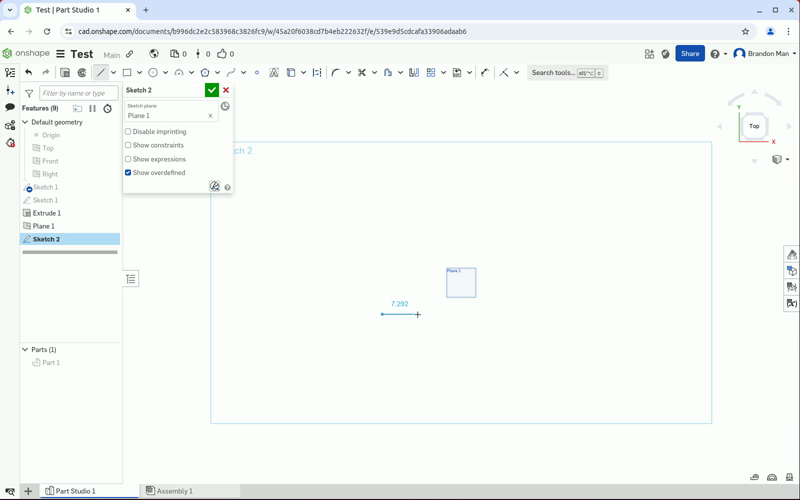
click(417, 314)
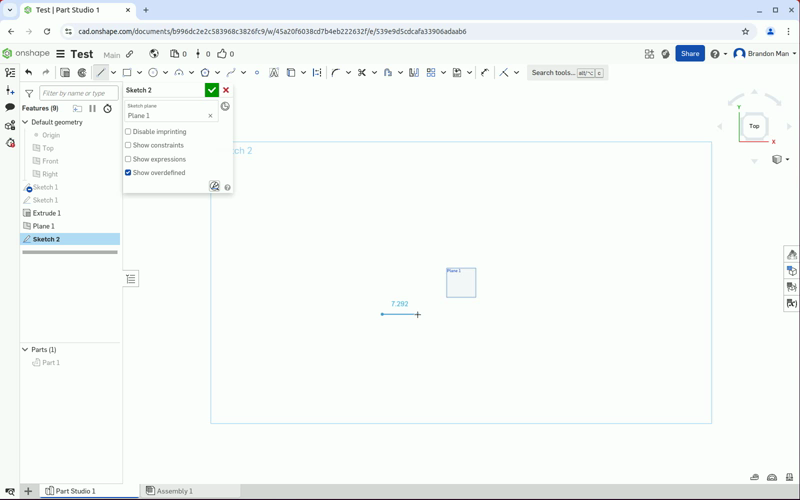
key_up(shift)
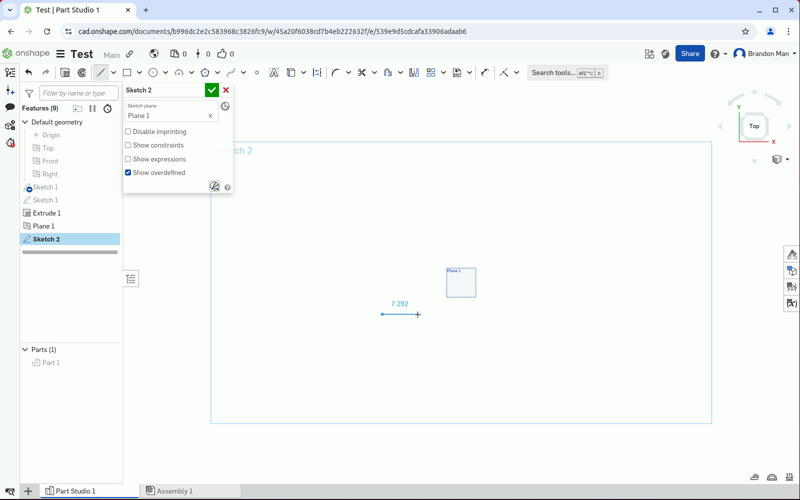
key_down(shift)
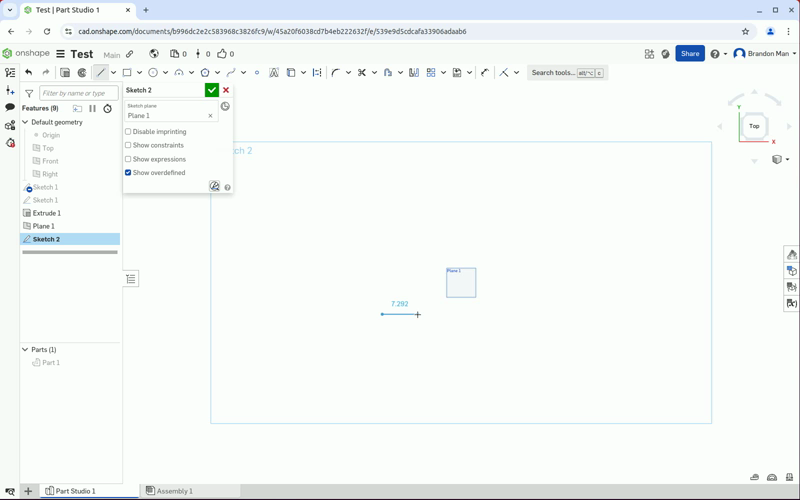
mouse_move(417, 250)
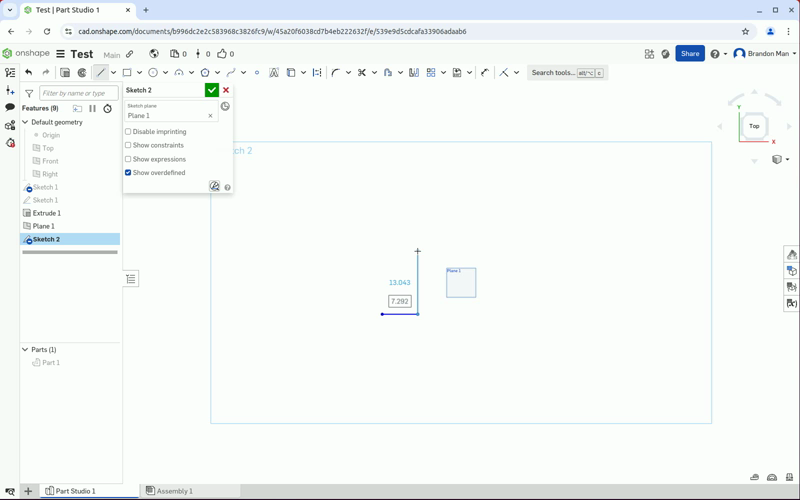
click(417, 250)
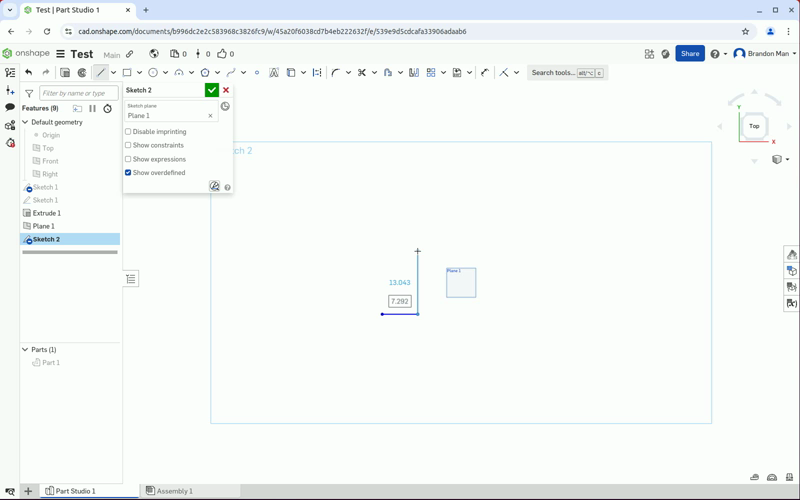
key_up(shift)
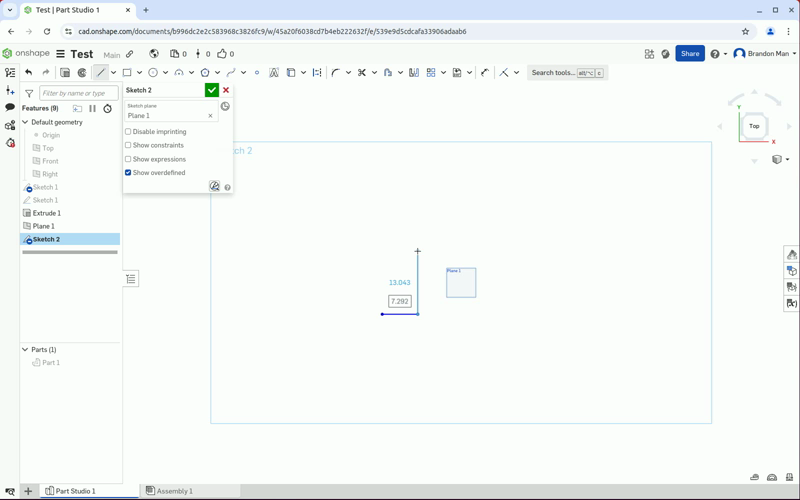
key_down(shift)
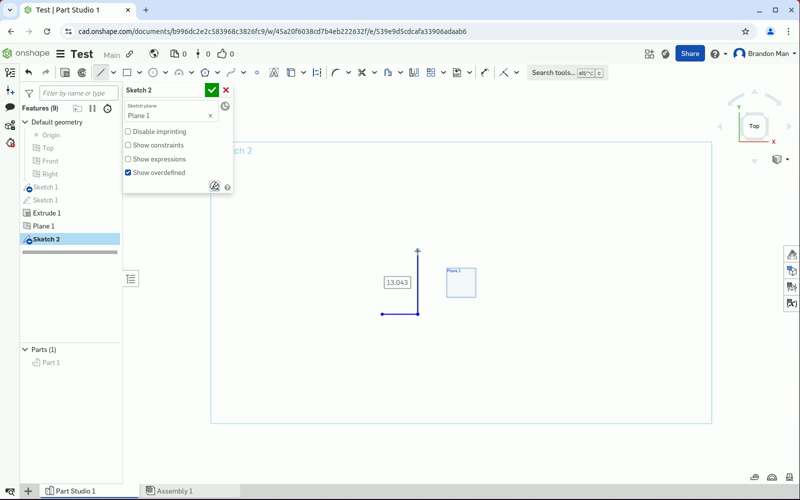
mouse_move(447, 250)
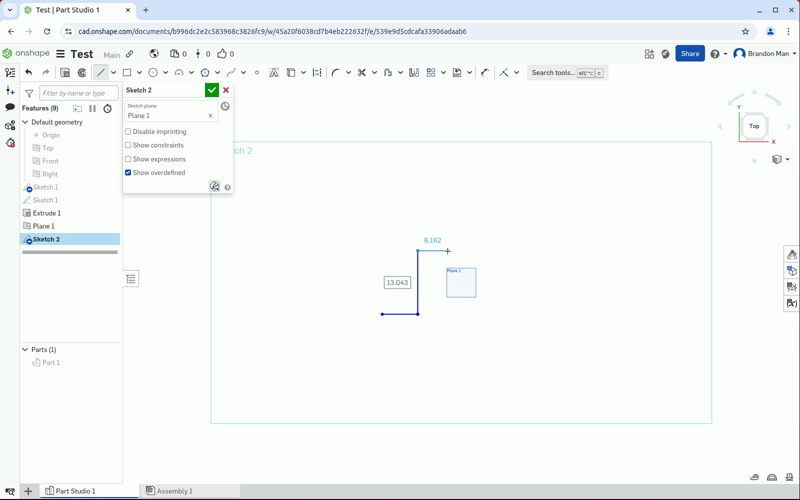
mouse_move(382, 250)
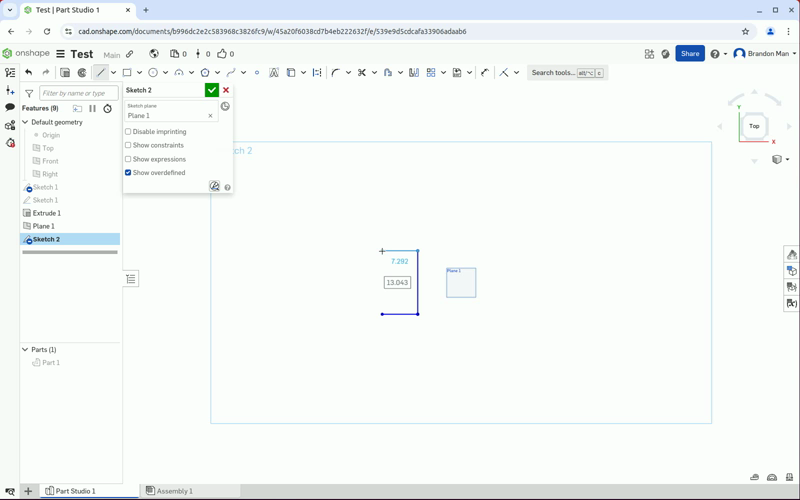
click(382, 250)
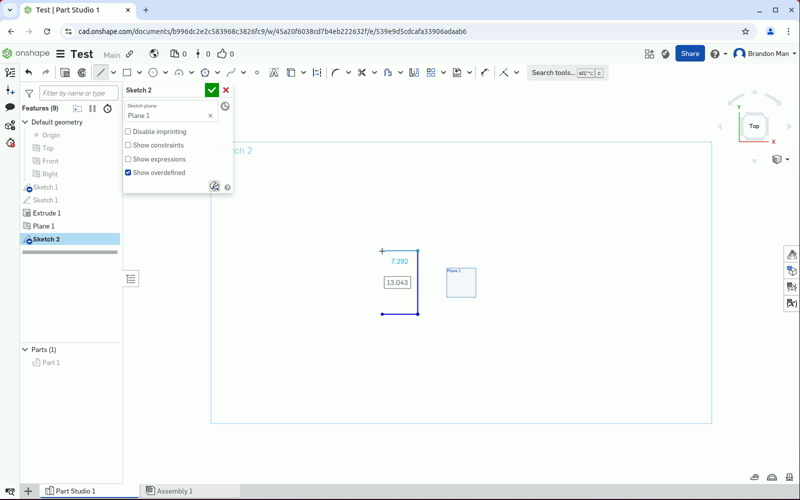
key_up(shift)
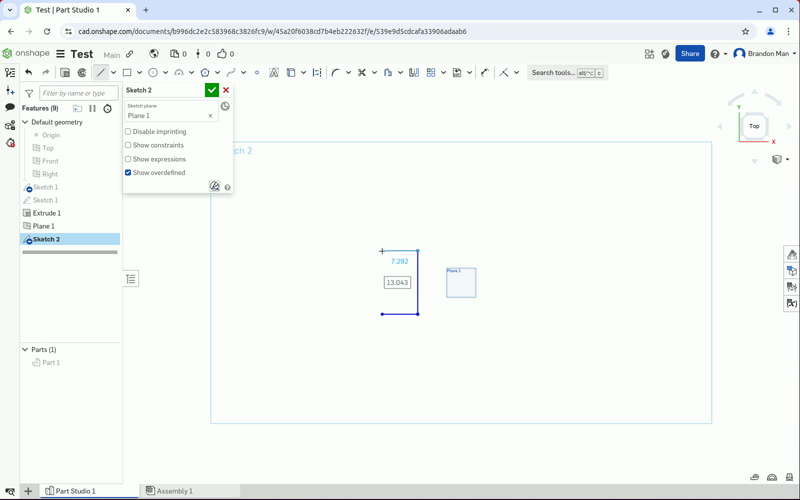
key_down(shift)
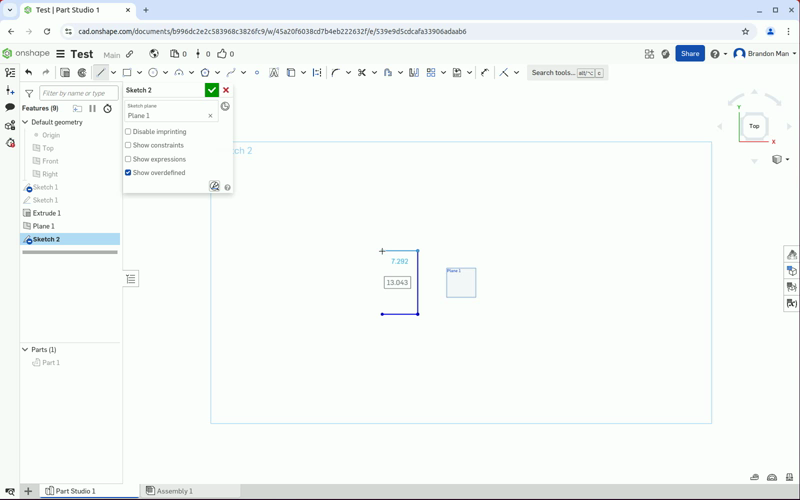
mouse_move(382, 314)
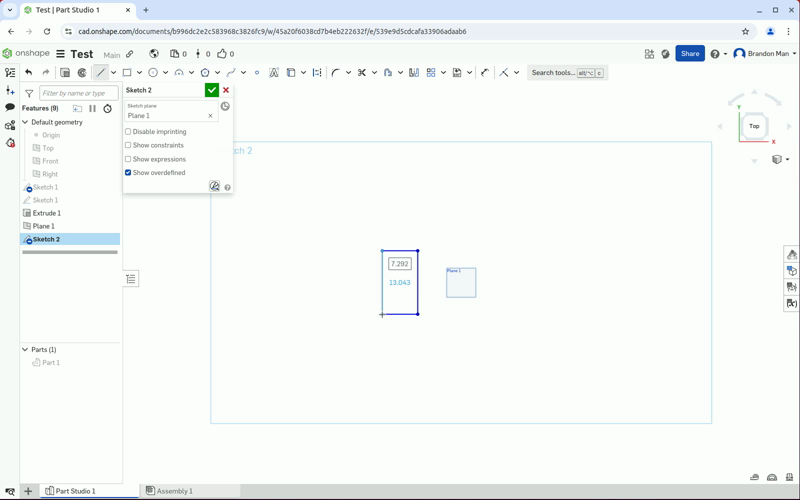
key_up(shift)
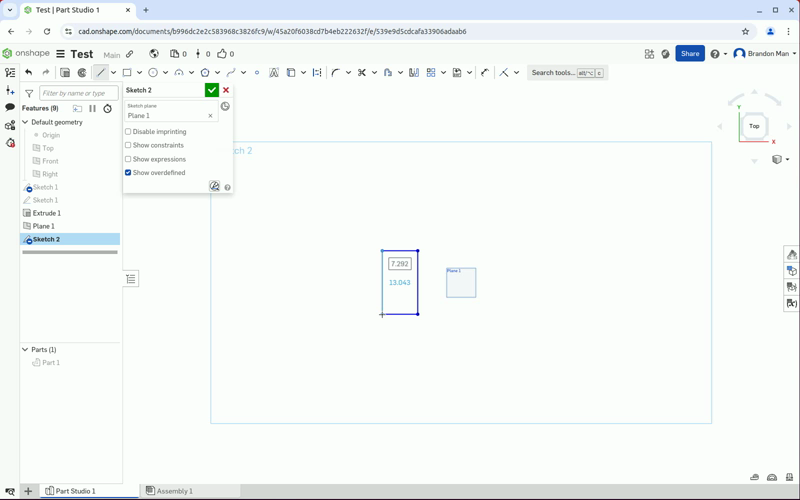
click(382, 314)
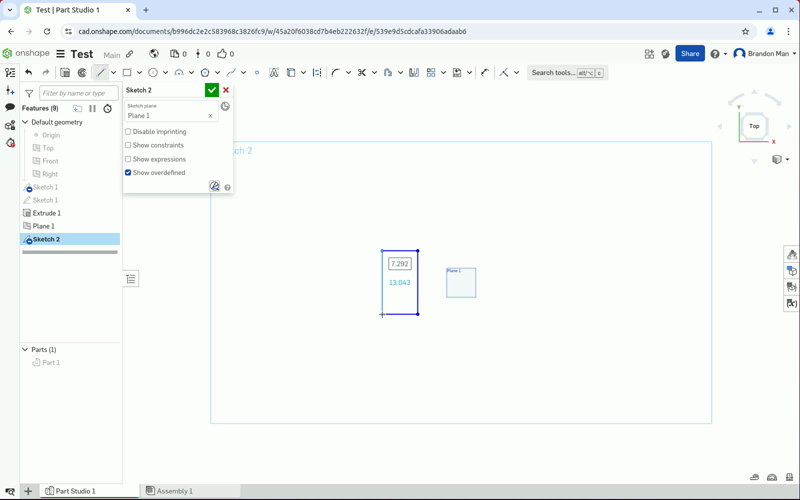
key(esc)
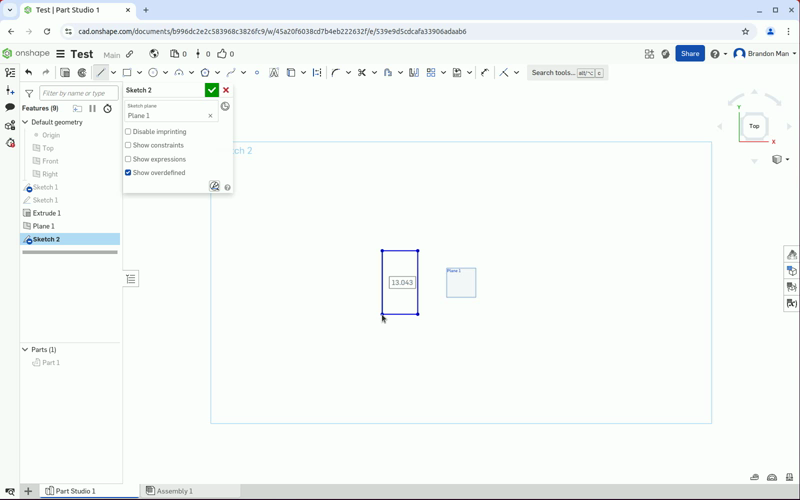
key(l)
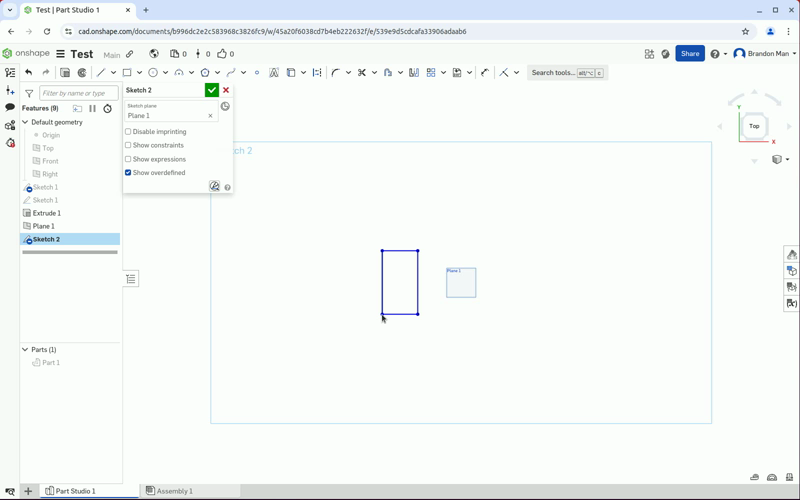
key_down(shift)
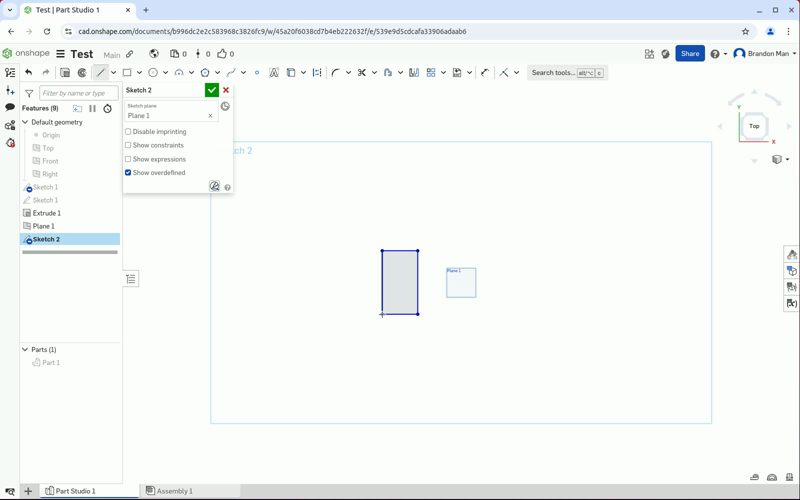
mouse_move(386, 309)
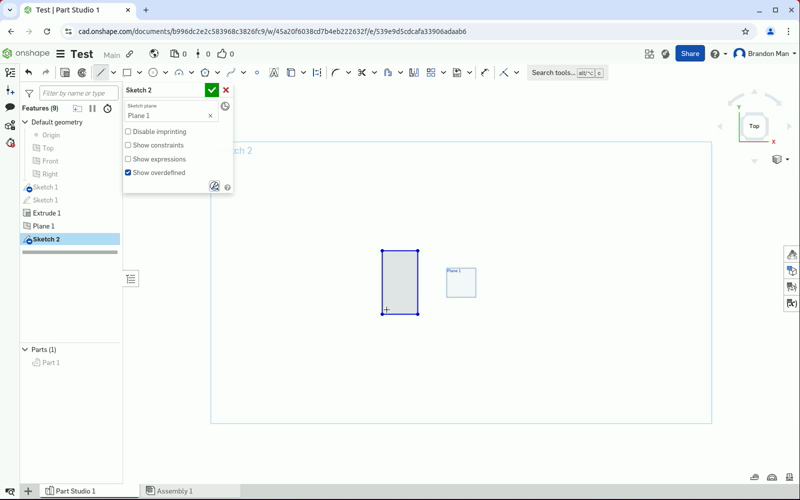
click(386, 309)
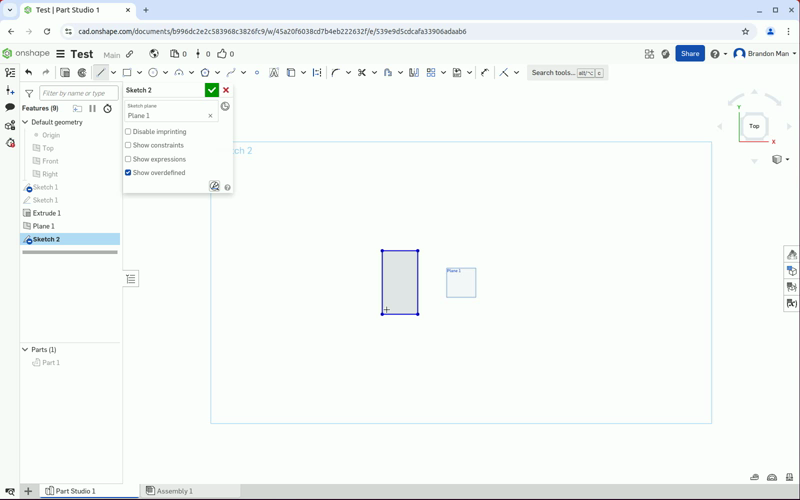
key_up(shift)
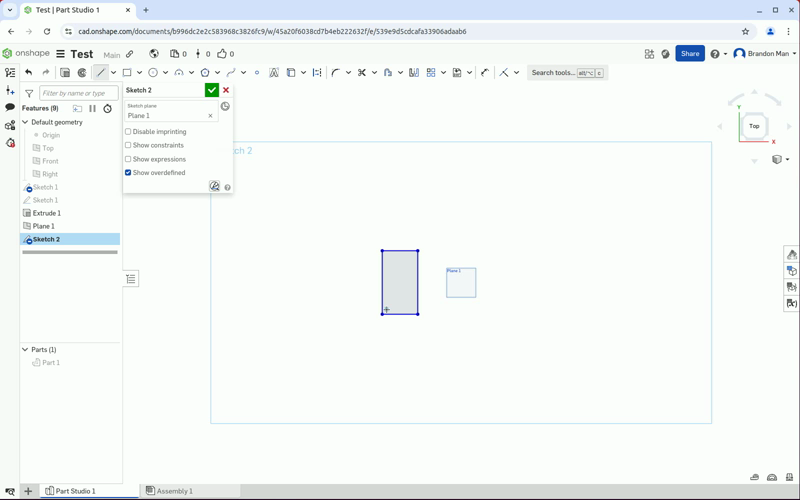
key_down(shift)
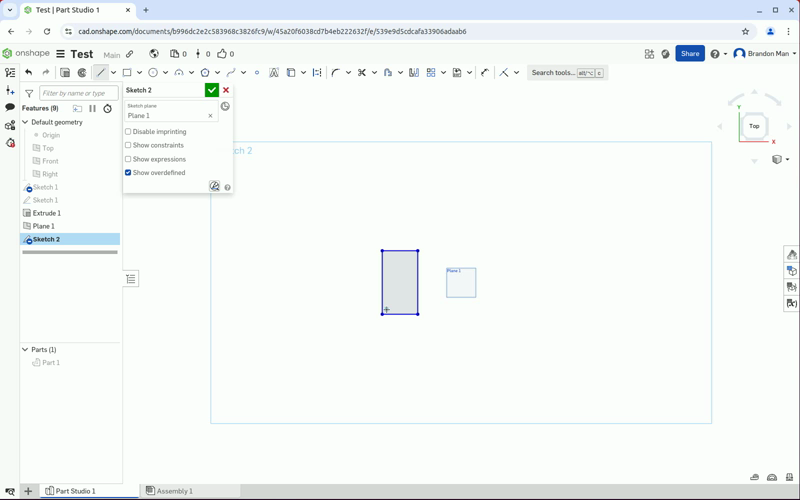
mouse_move(417, 309)
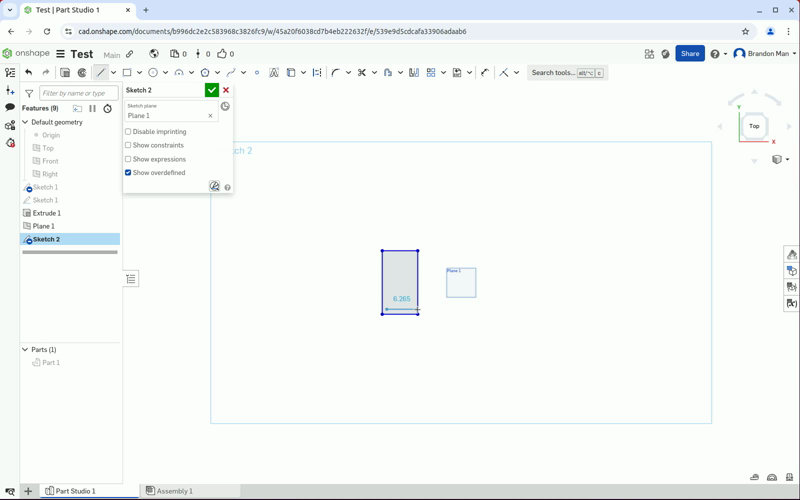
mouse_move(413, 309)
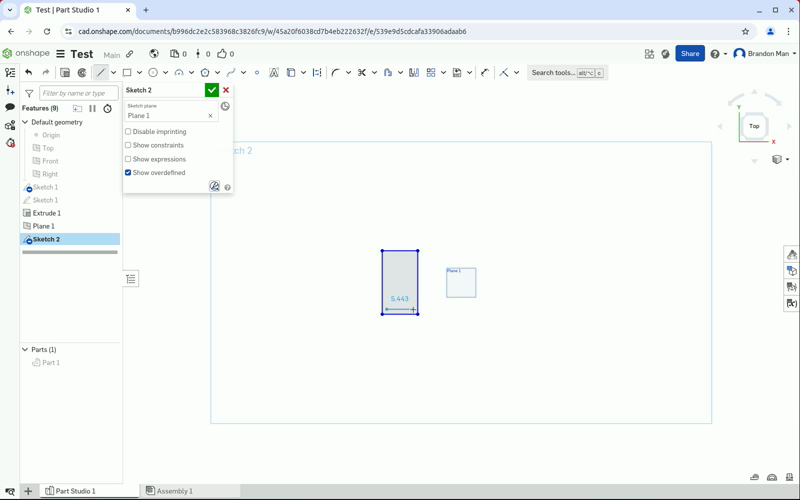
click(413, 309)
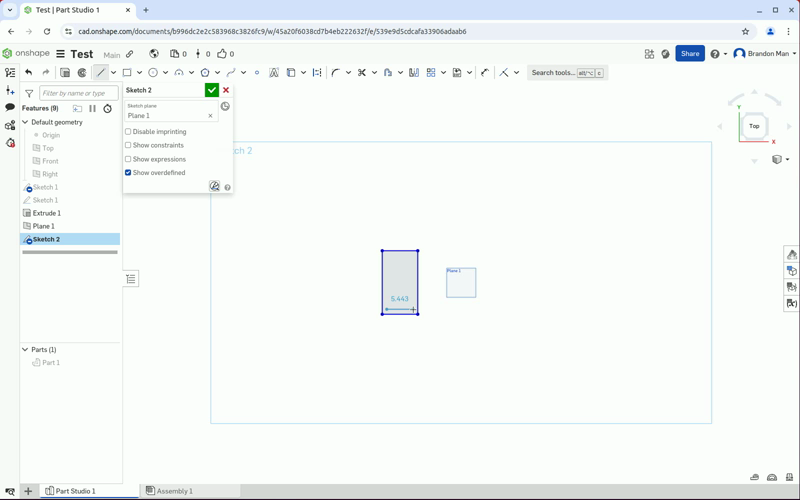
key_up(shift)
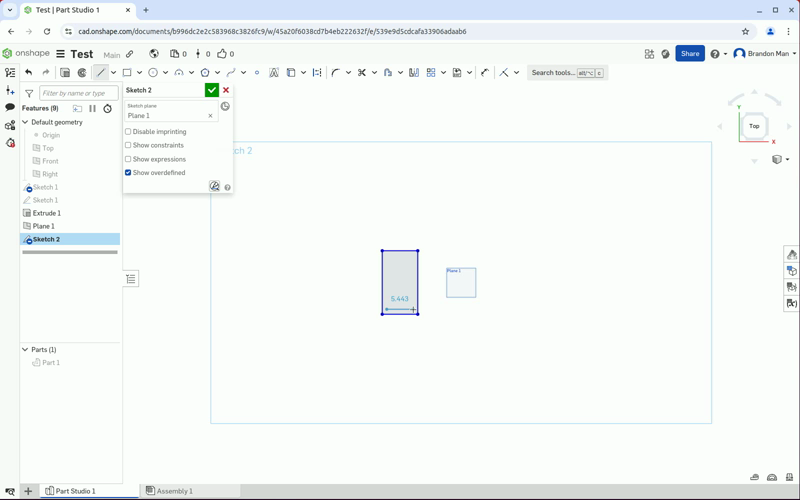
key_down(shift)
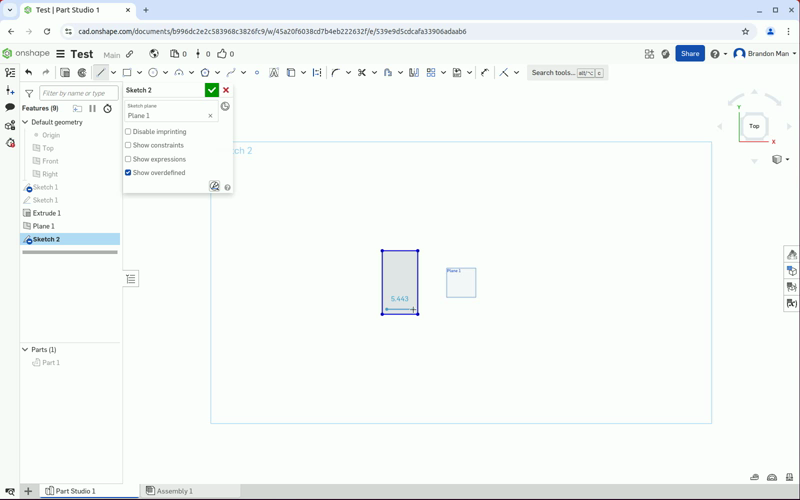
mouse_move(443, 309)
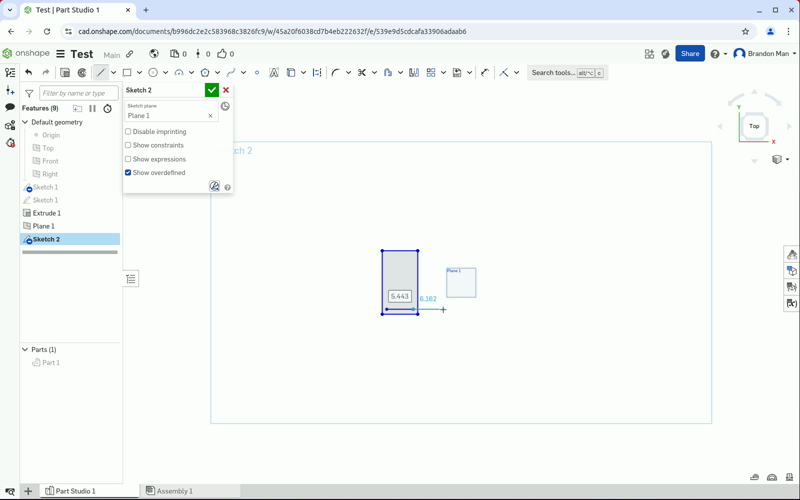
mouse_move(413, 256)
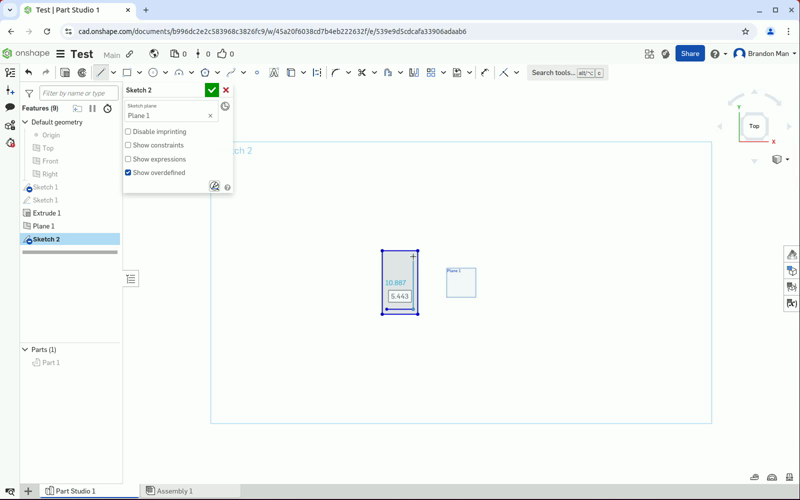
click(413, 256)
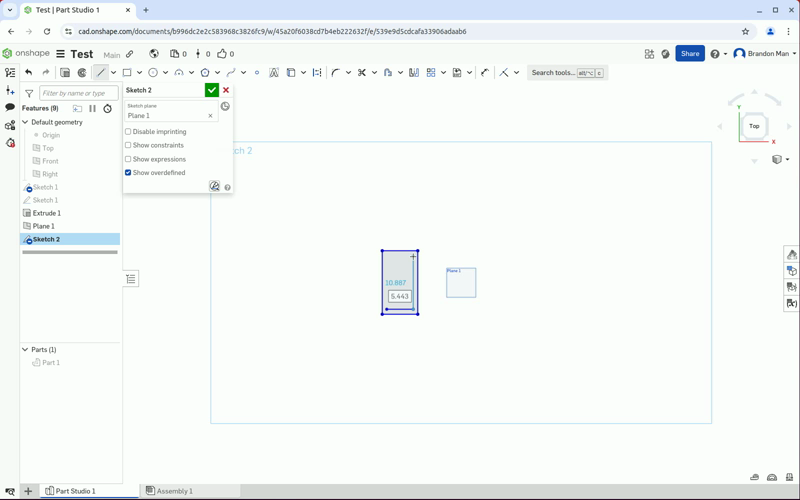
key_up(shift)
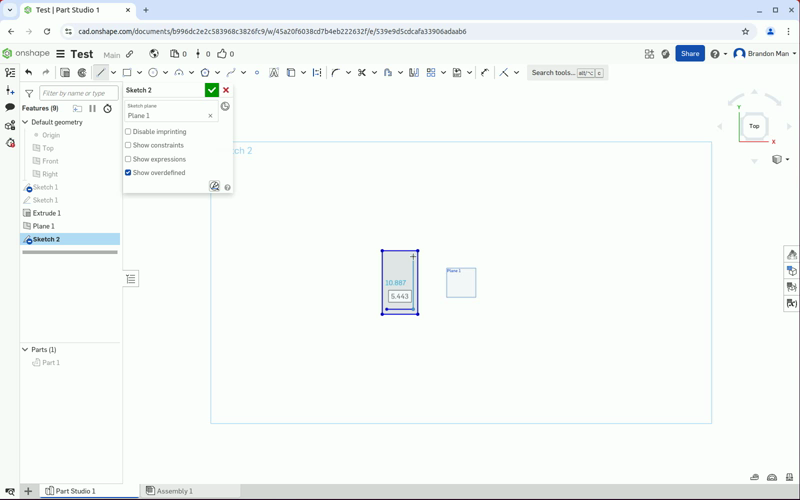
key_down(shift)
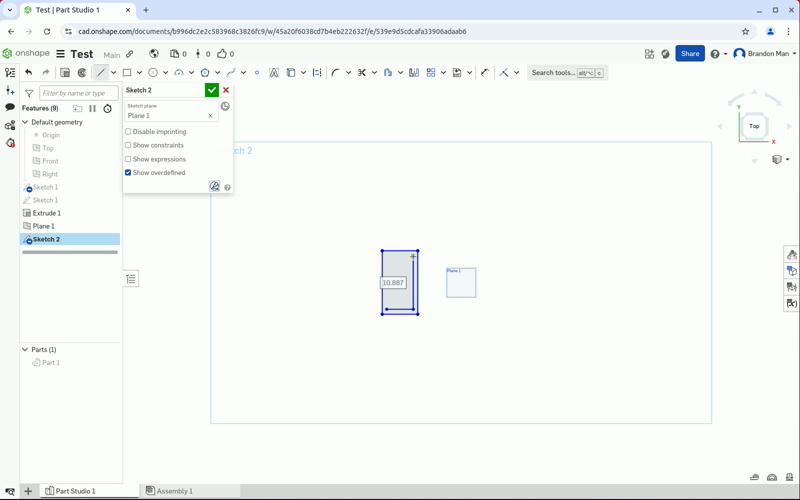
mouse_move(443, 256)
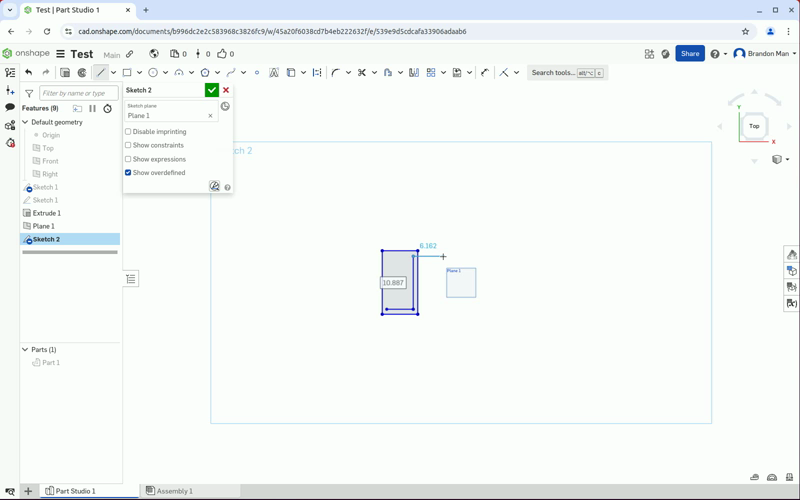
mouse_move(386, 256)
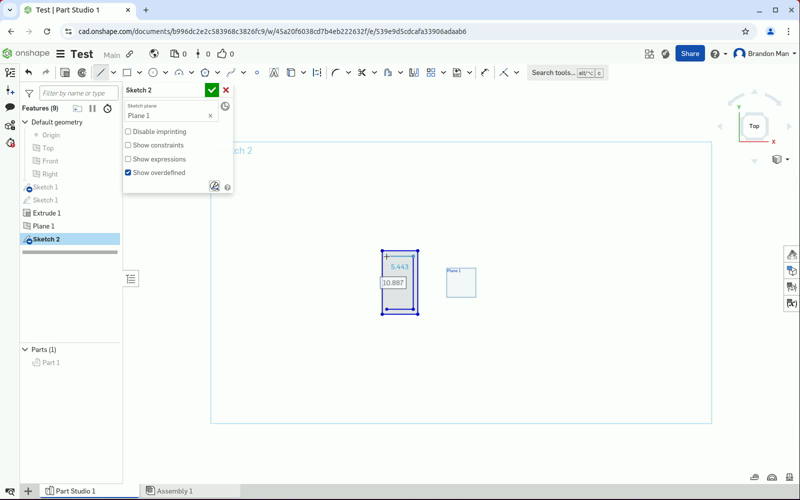
click(386, 256)
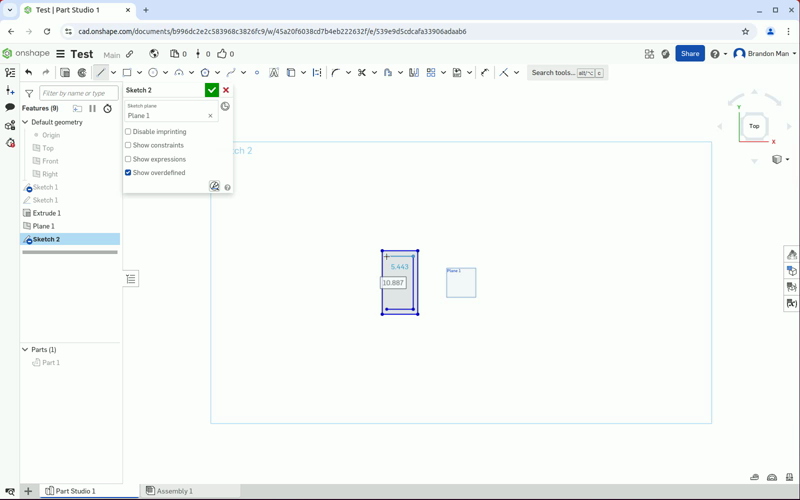
key_up(shift)
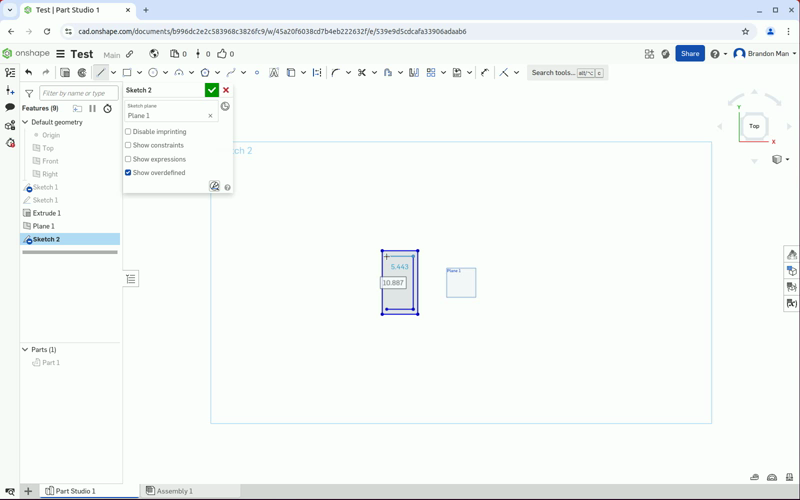
mouse_move(417, 256)
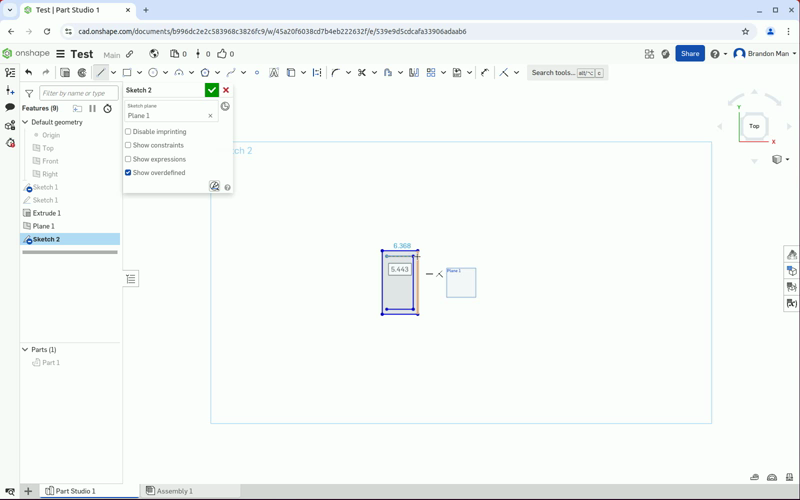
key_down(shift)
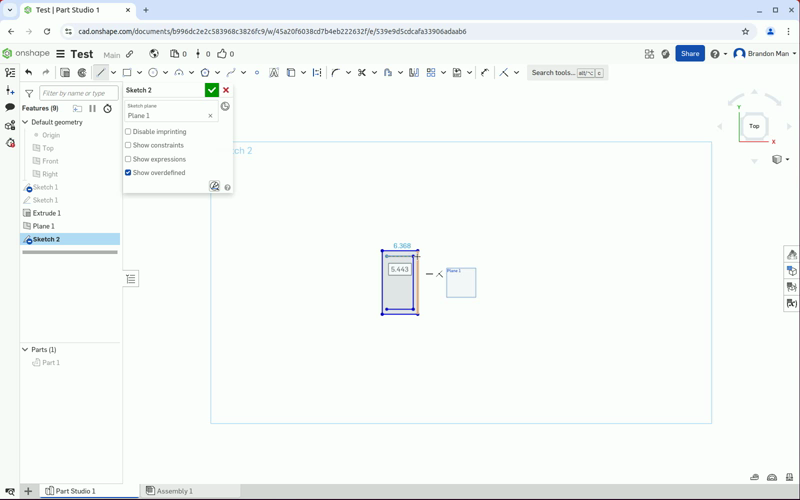
mouse_move(386, 309)
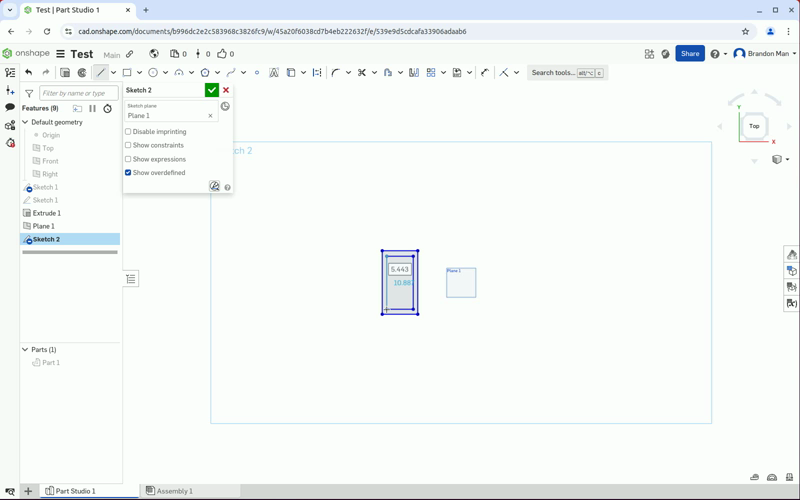
key_up(shift)
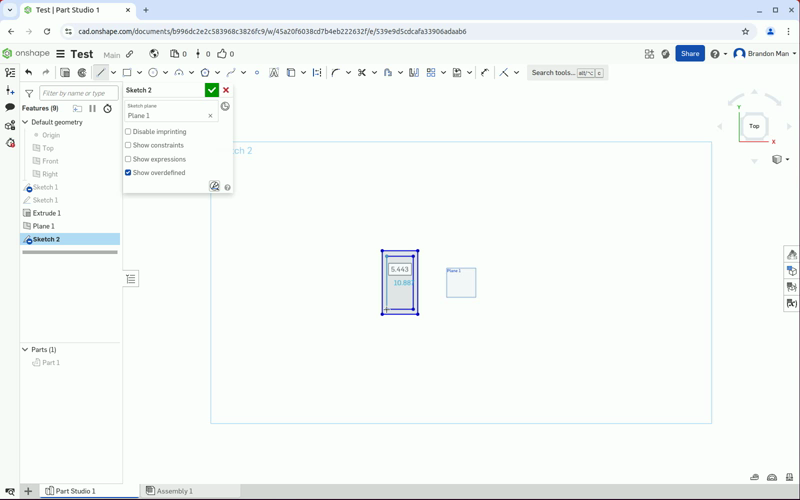
click(386, 309)
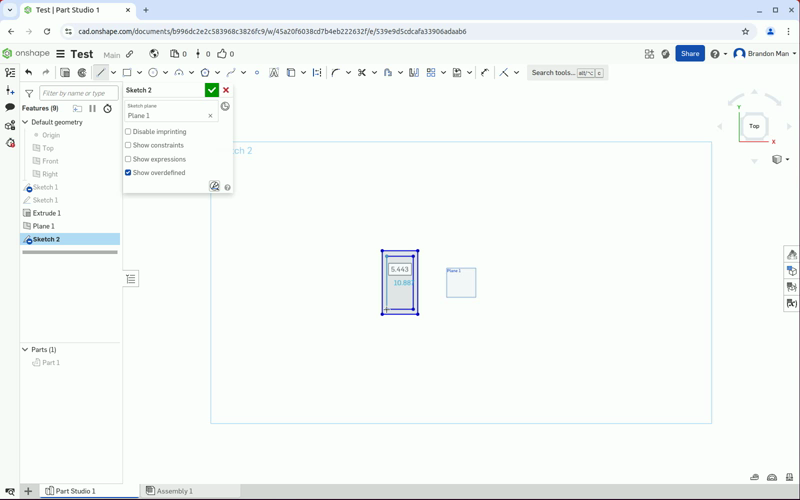
key(esc)
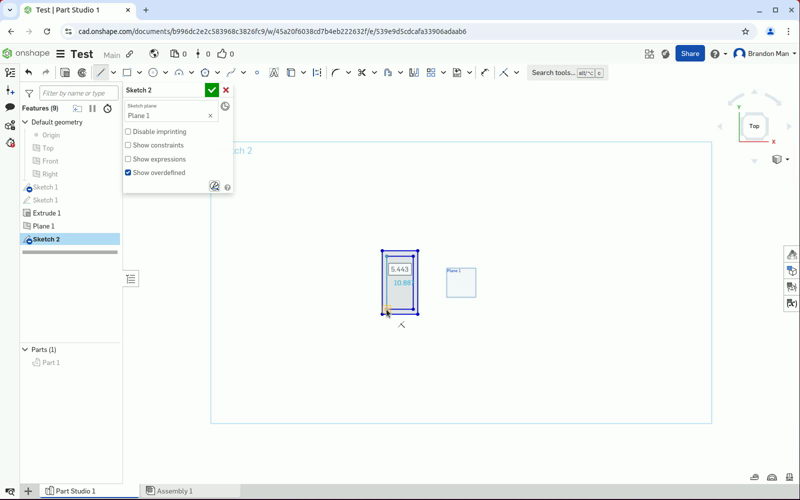
mouse_move(384, 255)
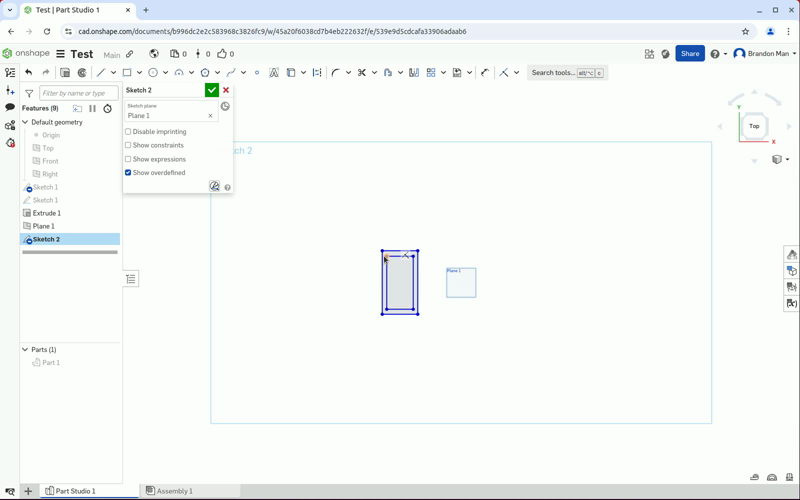
scroll(6)
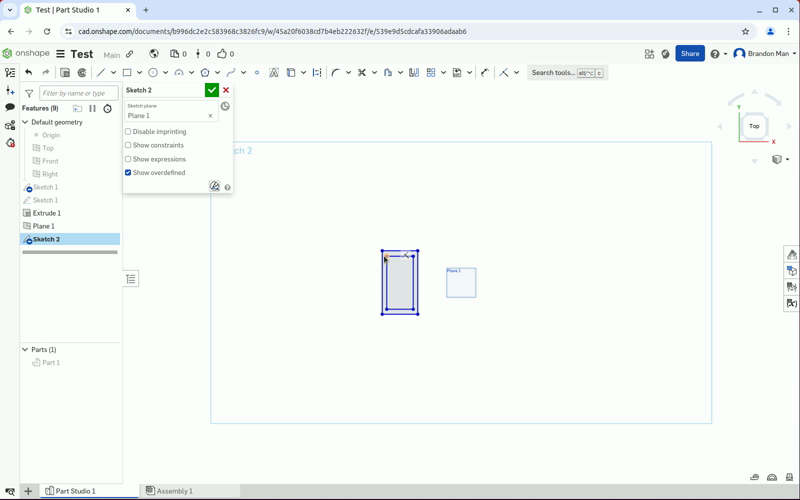
scroll(6)
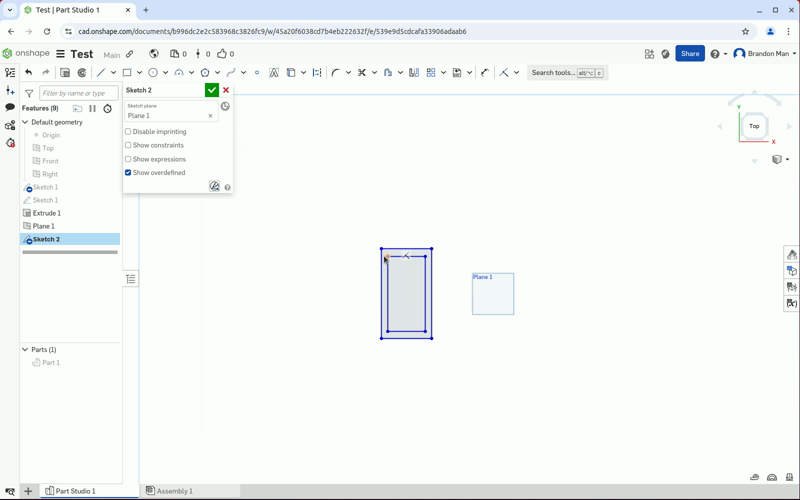
scroll(6)
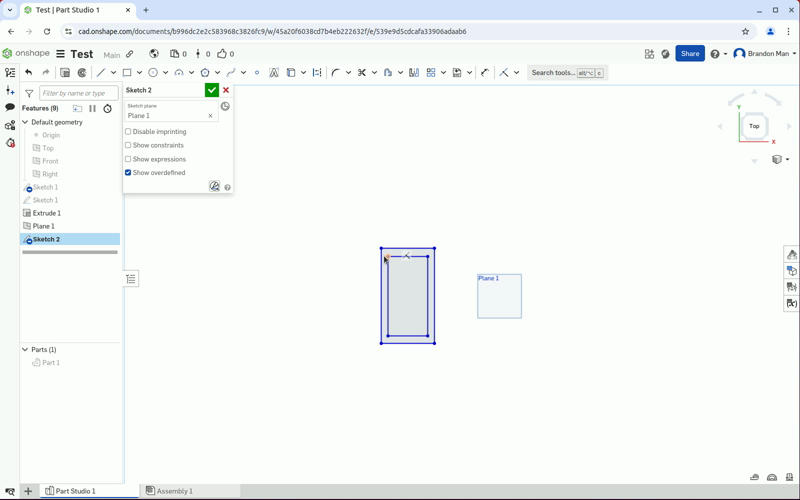
scroll(6)
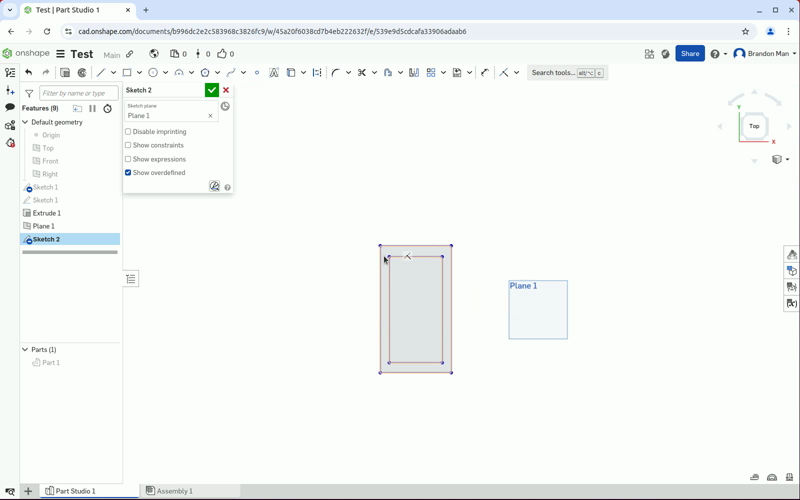
scroll(6)
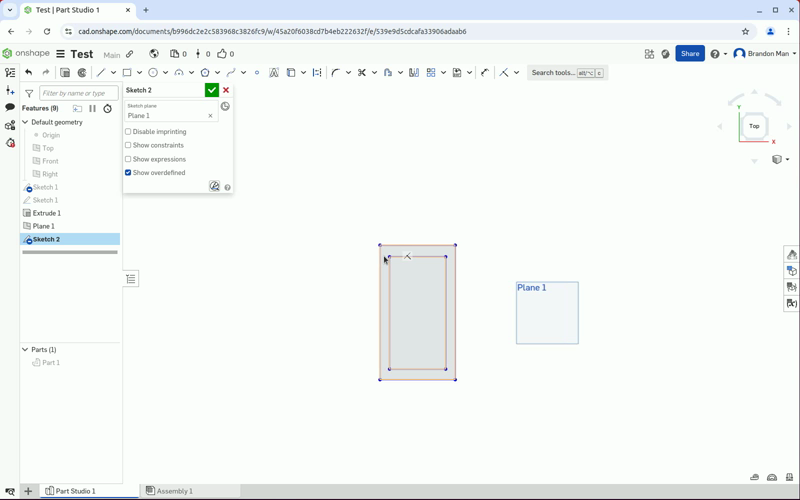
scroll(6)
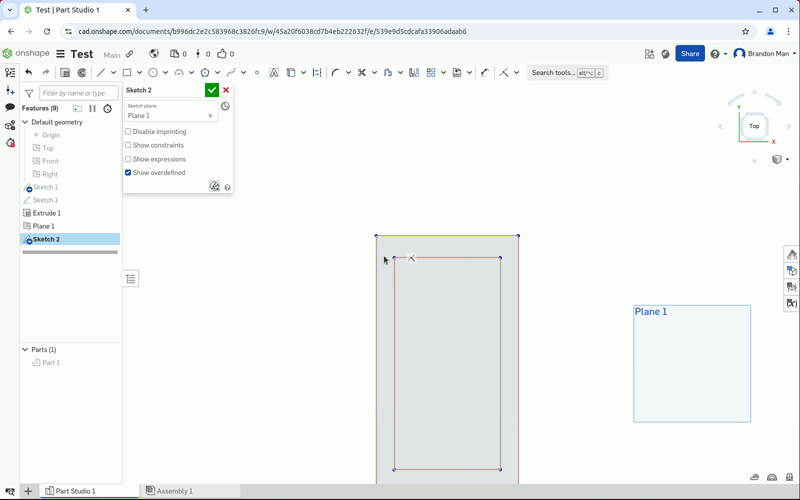
scroll(6)
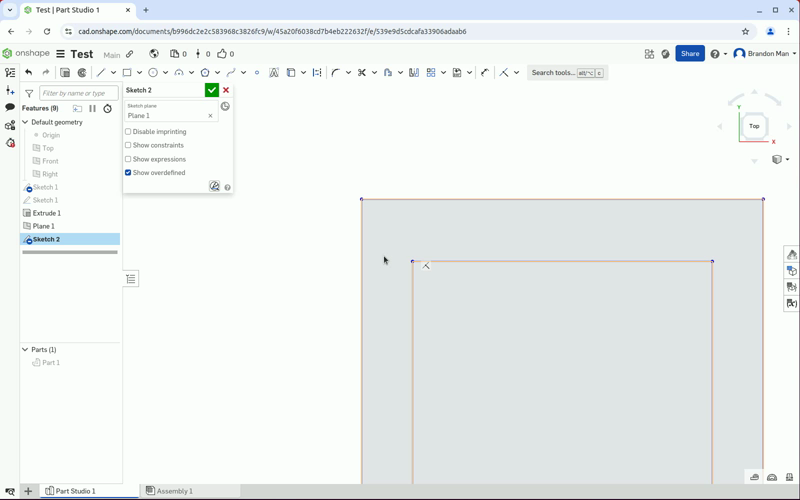
click(384, 255)
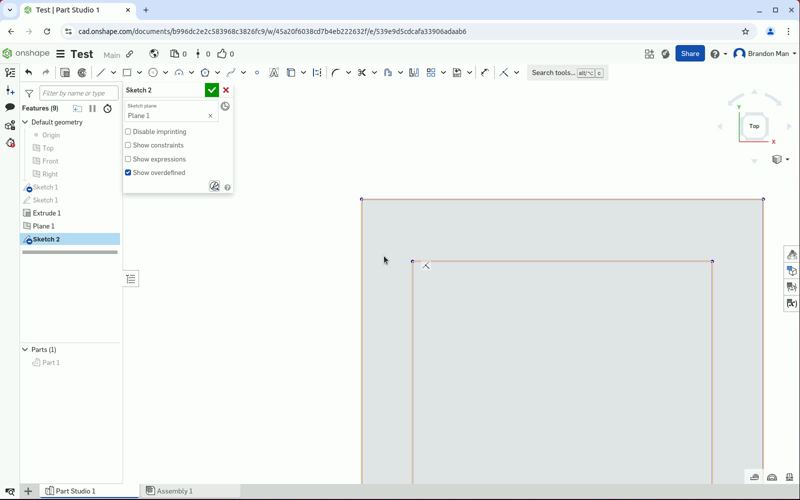
scroll(-6)
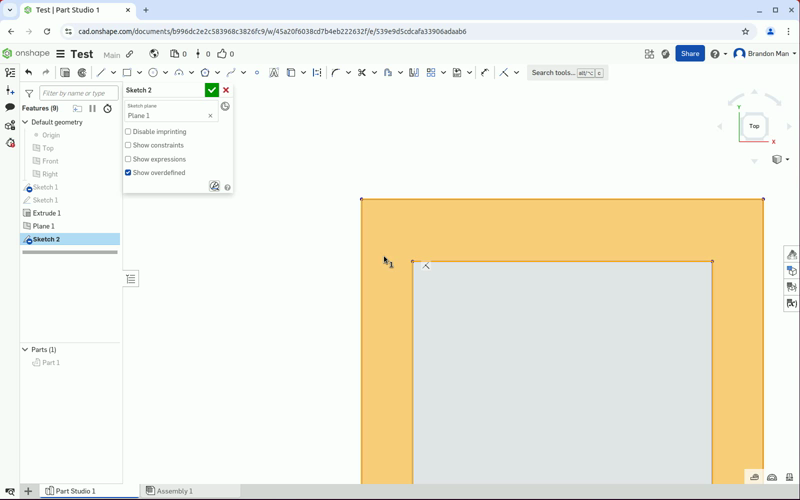
scroll(-6)
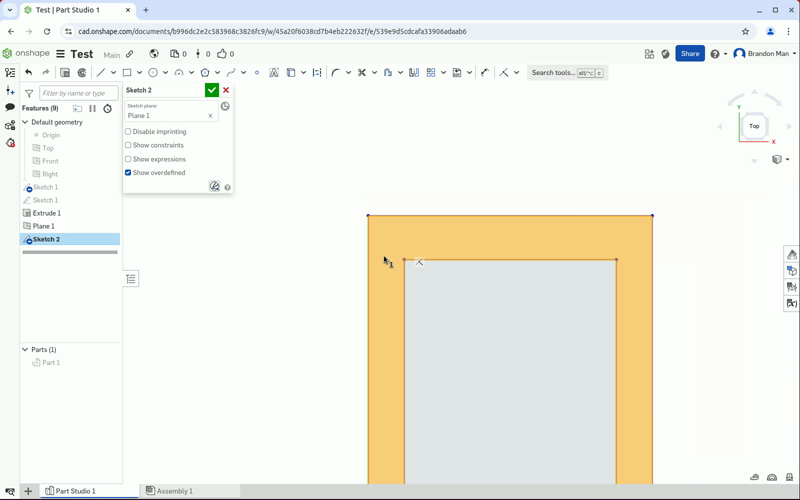
scroll(-6)
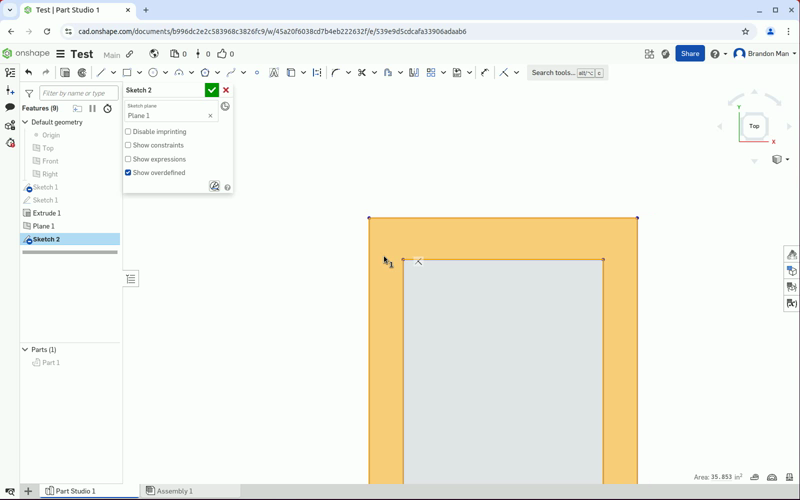
scroll(-6)
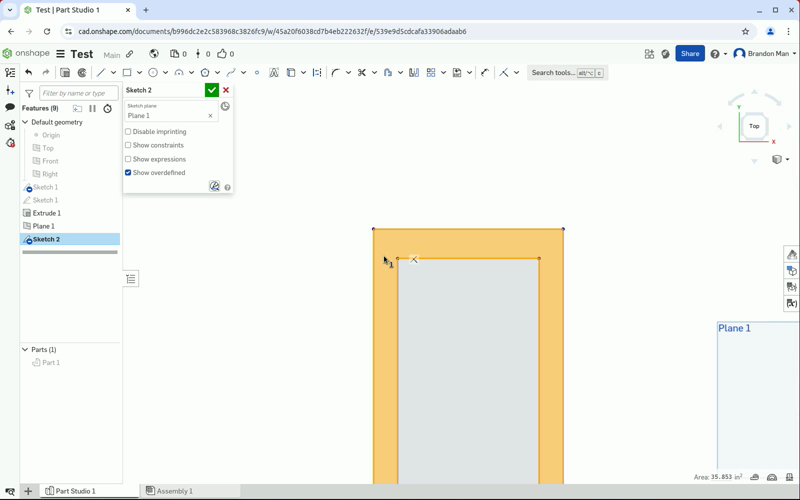
scroll(-6)
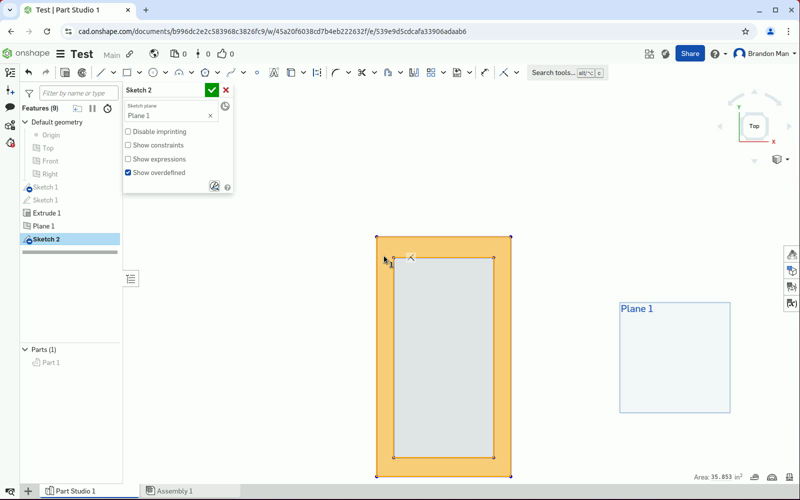
scroll(-6)
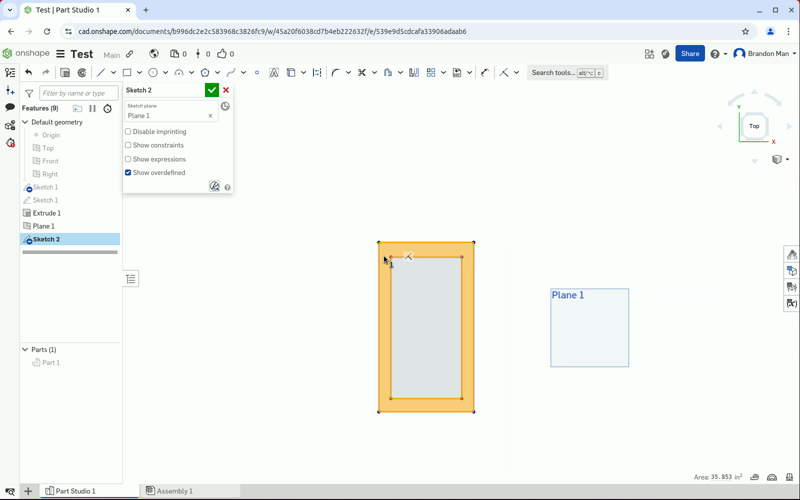
scroll(-6)
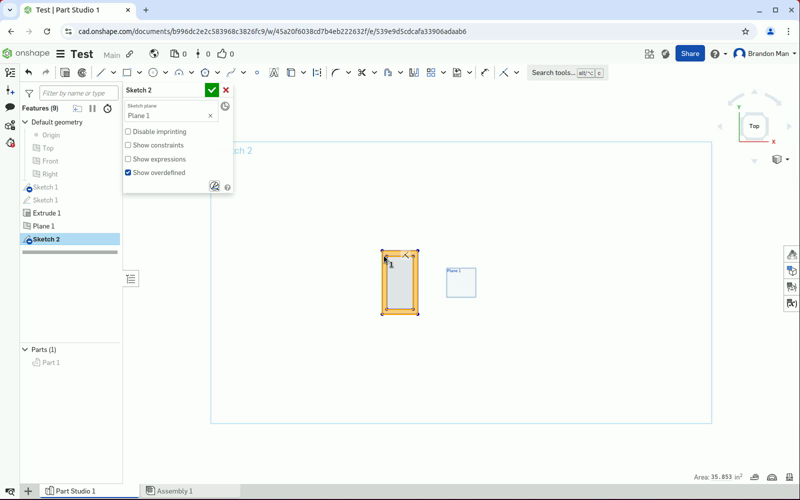
mouse_move(73, 352)
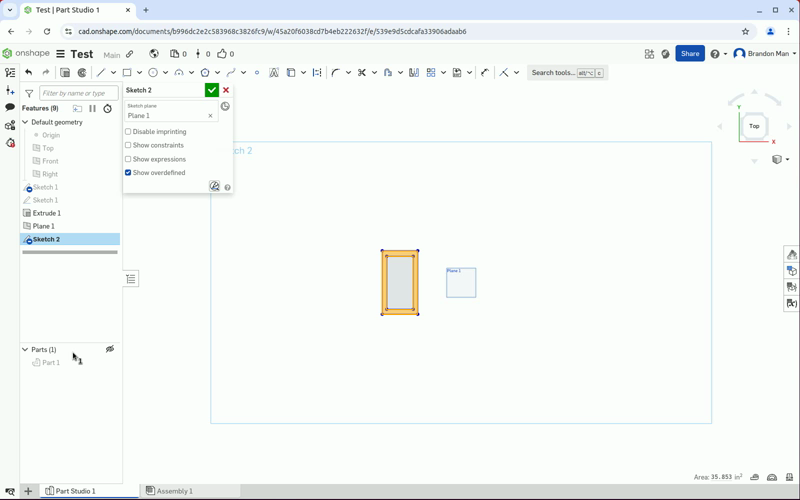
key(shift+y)
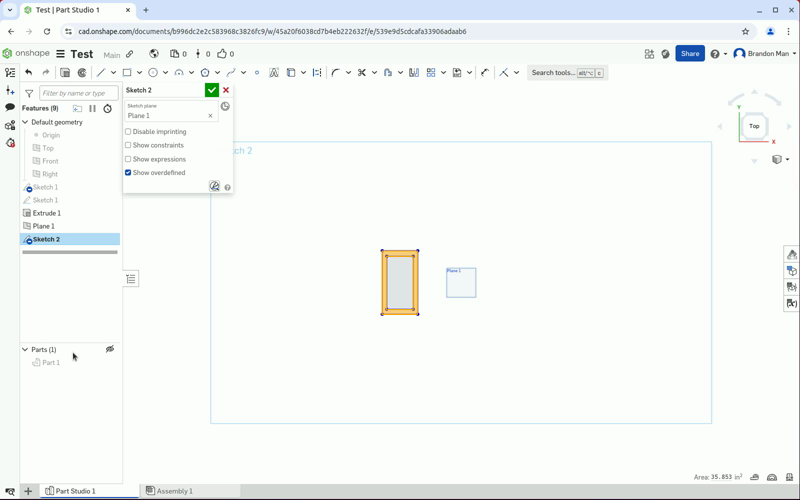
key(shift+e)
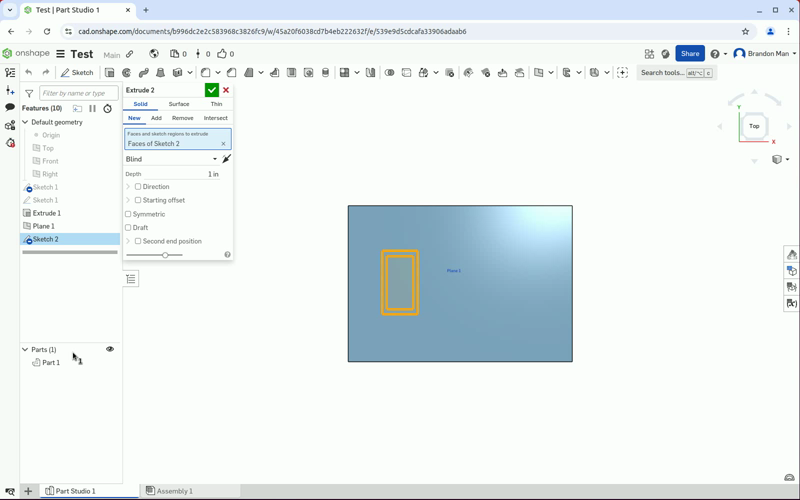
mouse_move(143, 106)
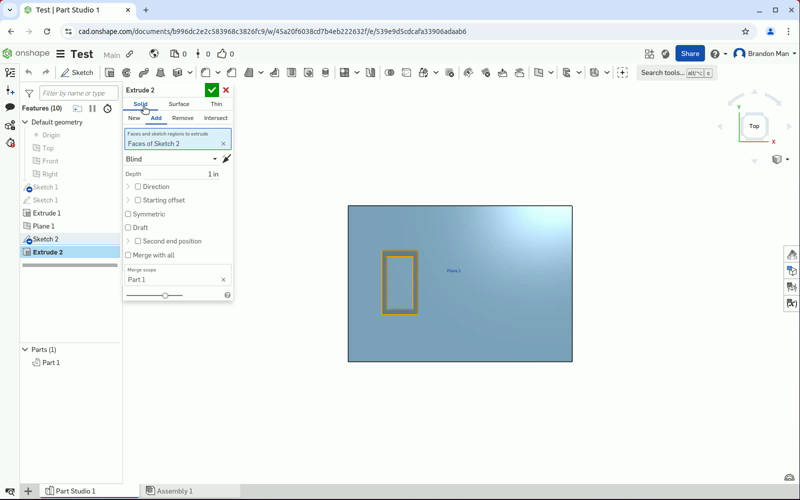
click(143, 106)
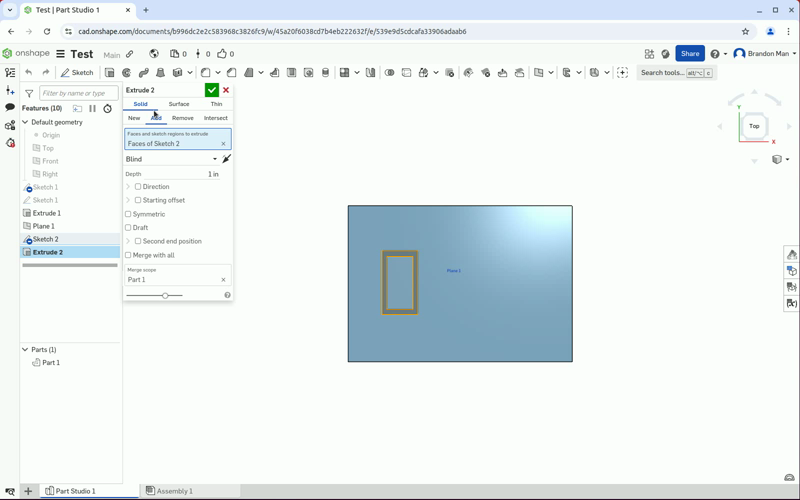
mouse_move(186, 120)
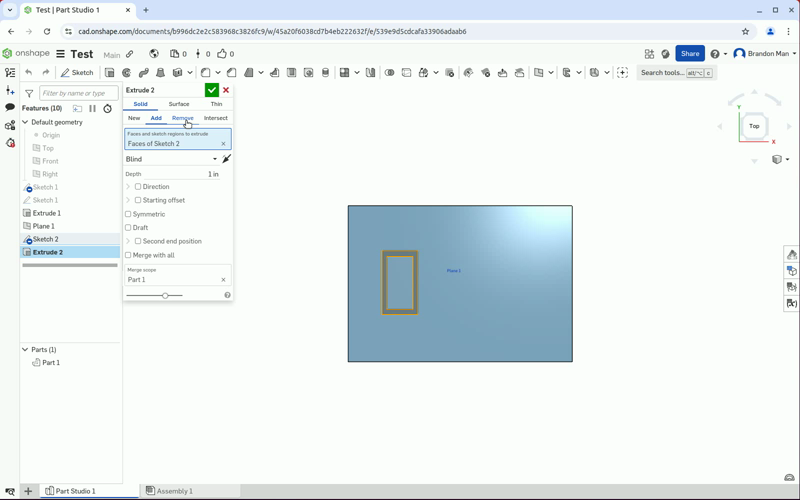
click(186, 120)
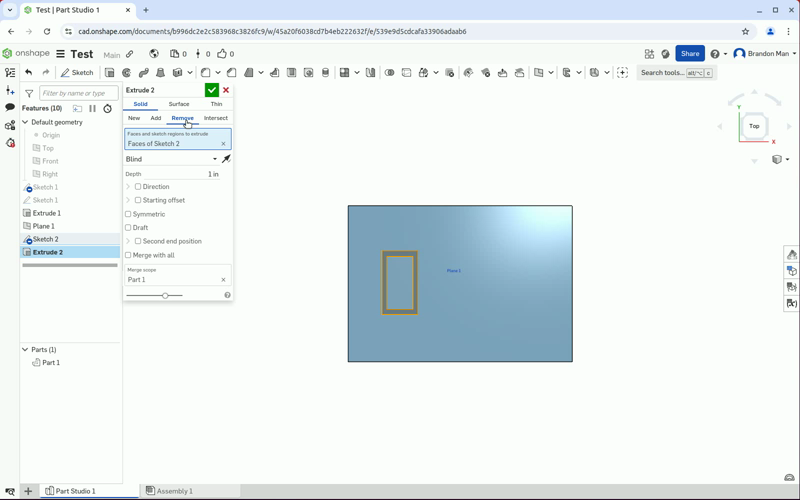
key(tab, 4)
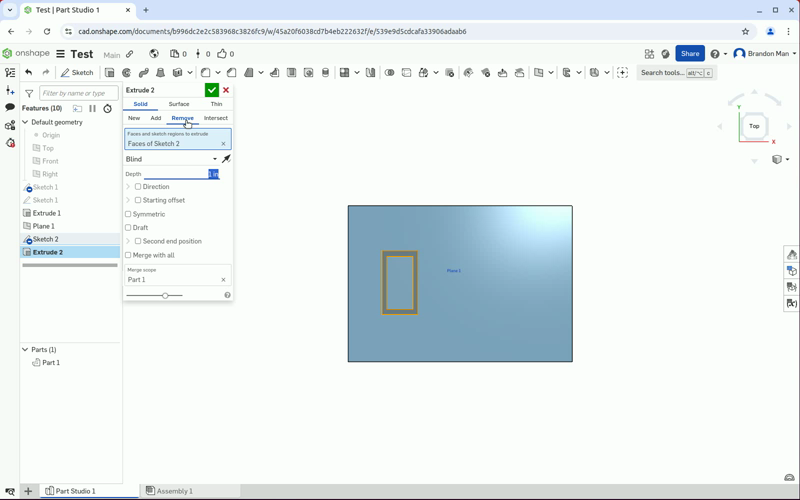
text(0.482)
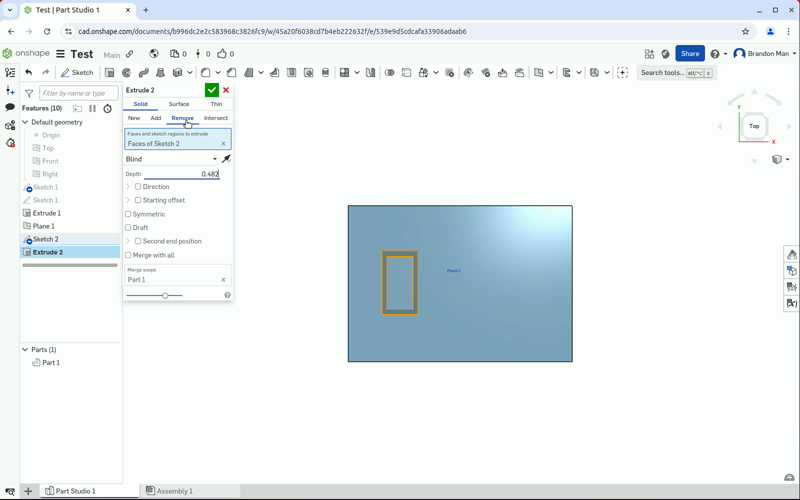
key(tab, 3)
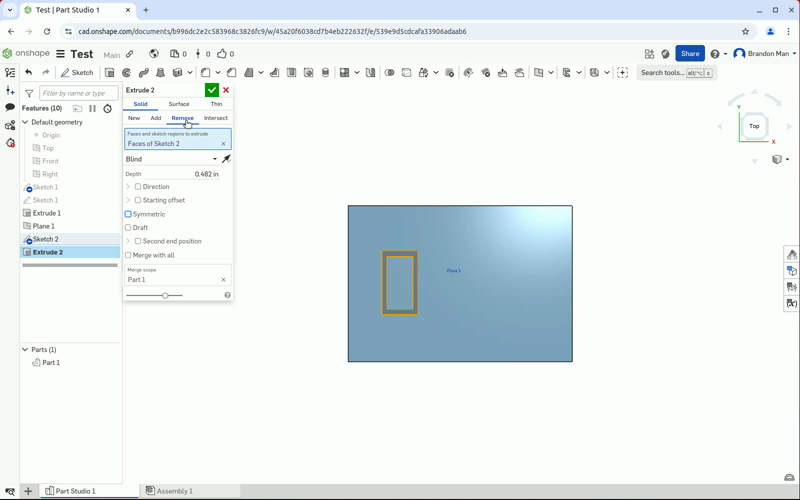
key(space)
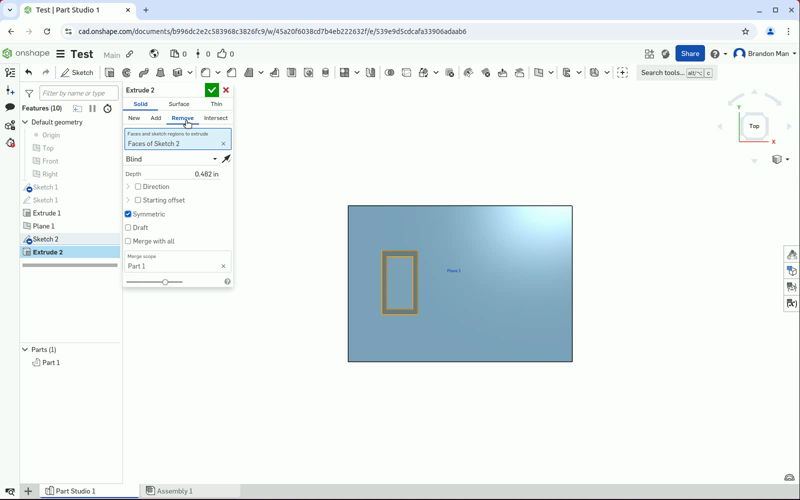
key(tab, 2)
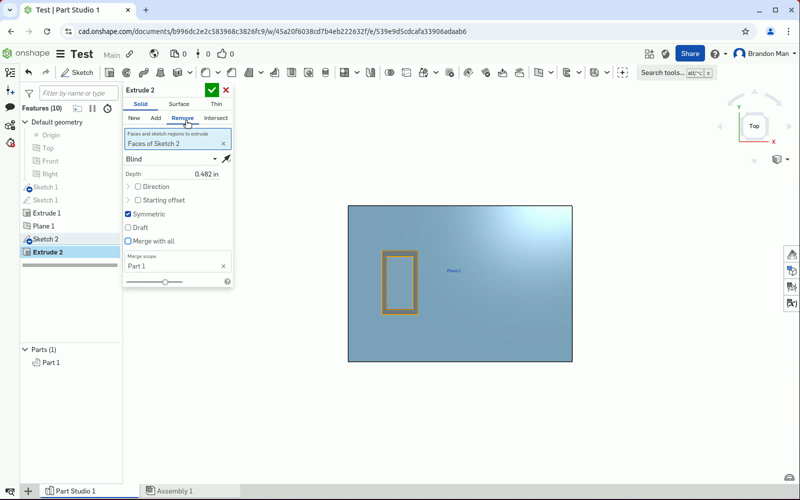
key(space)
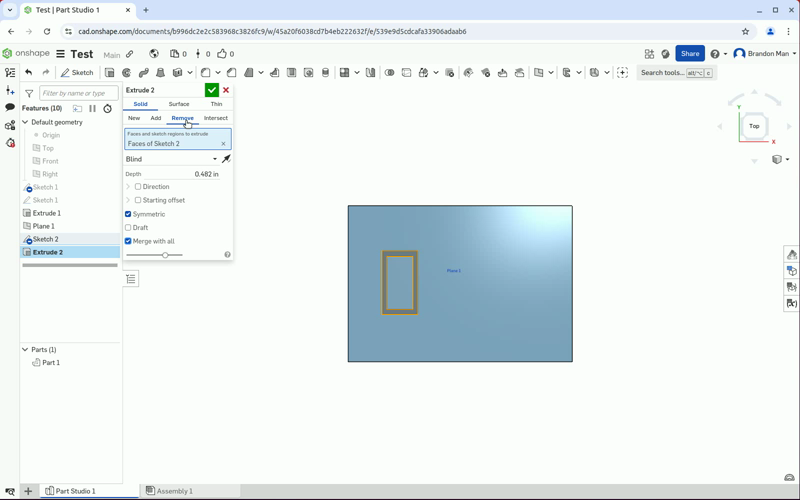
key(enter)
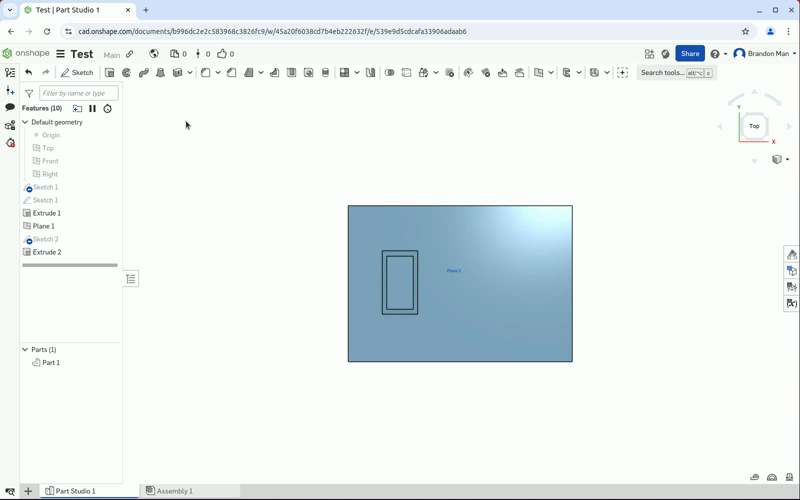
key(shift+h)
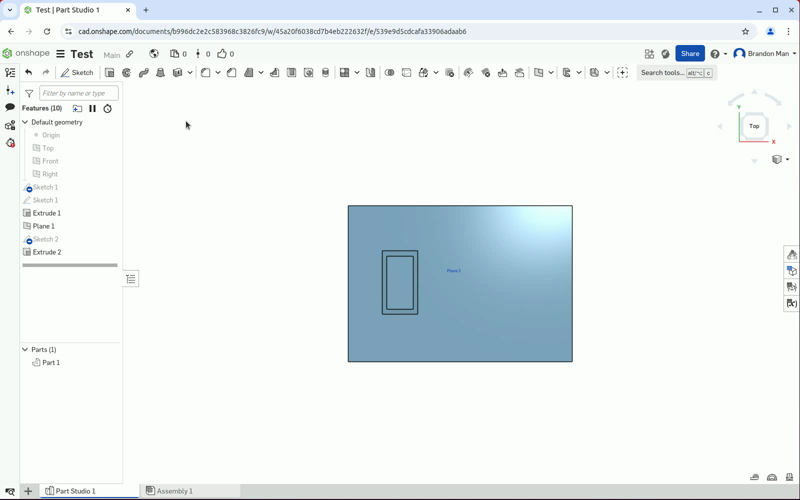
key(shift+h)
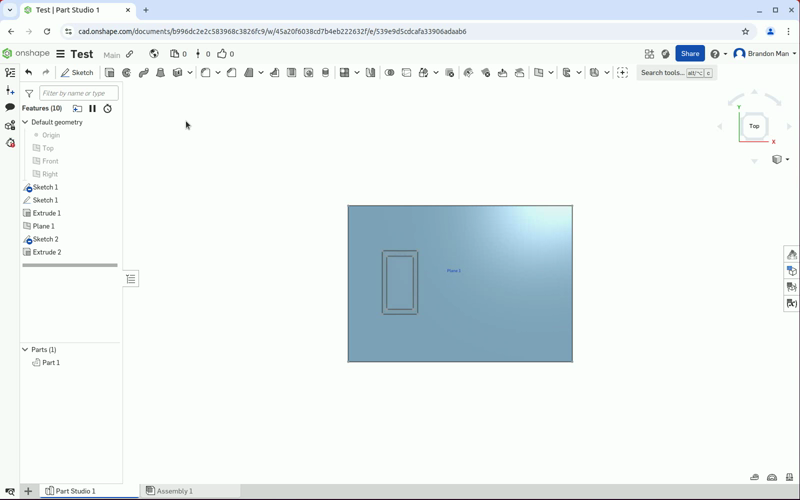
key(shift+7)
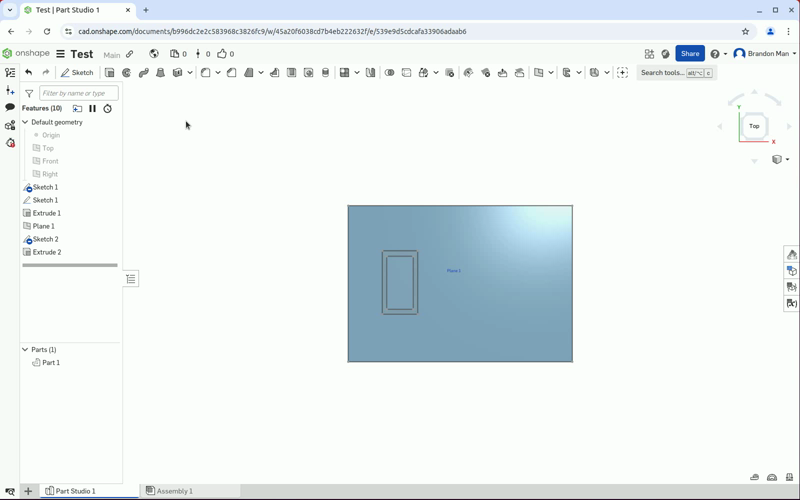
key(up, 3)
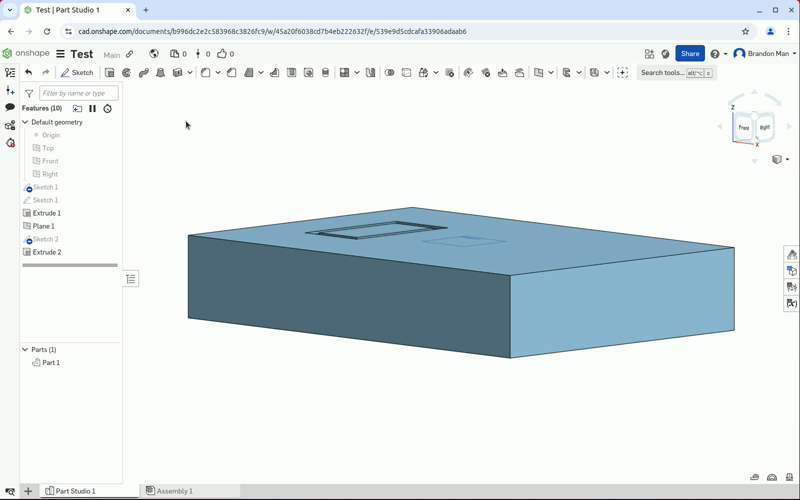
key(left, 3)
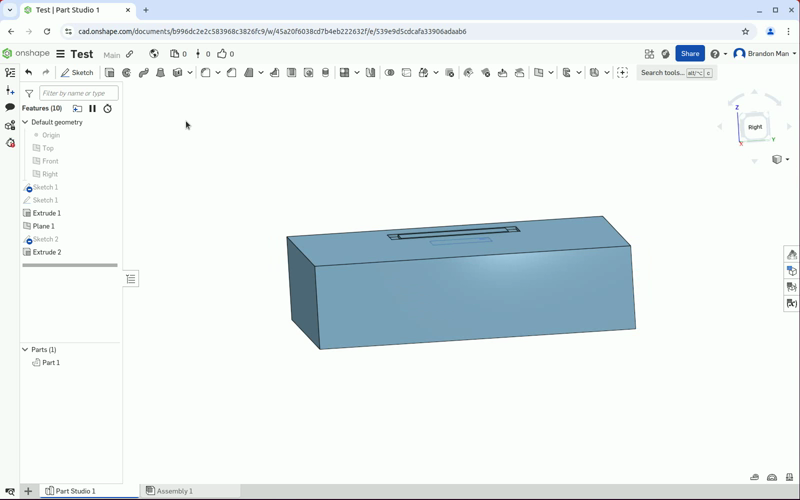
key(right, 3)
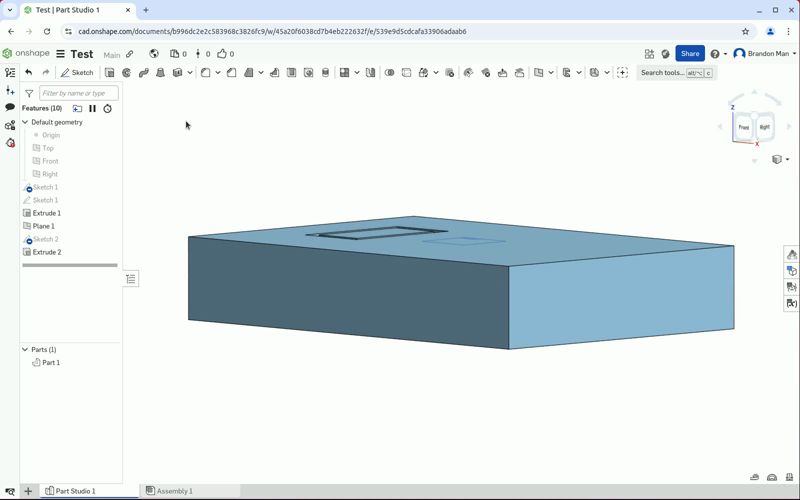
key(down, 3)
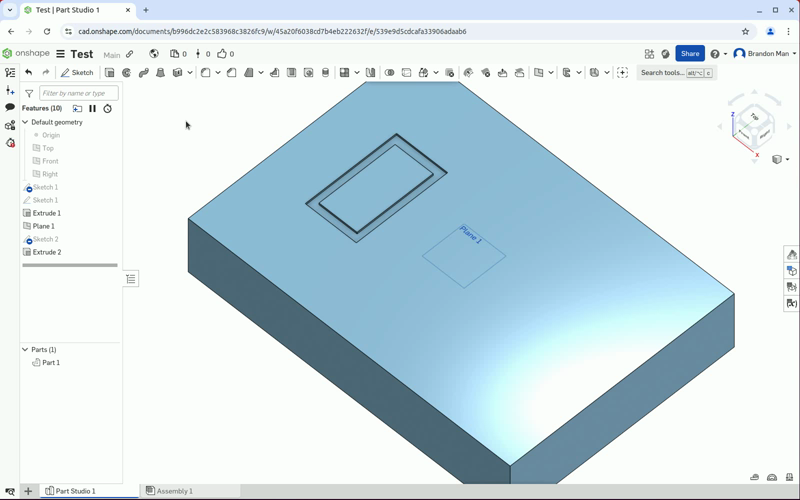
mouse_move(73, 189)
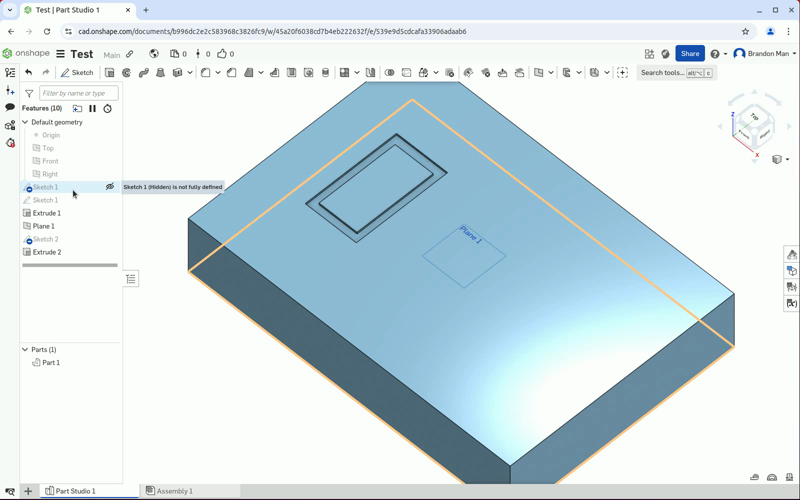
click(73, 189)